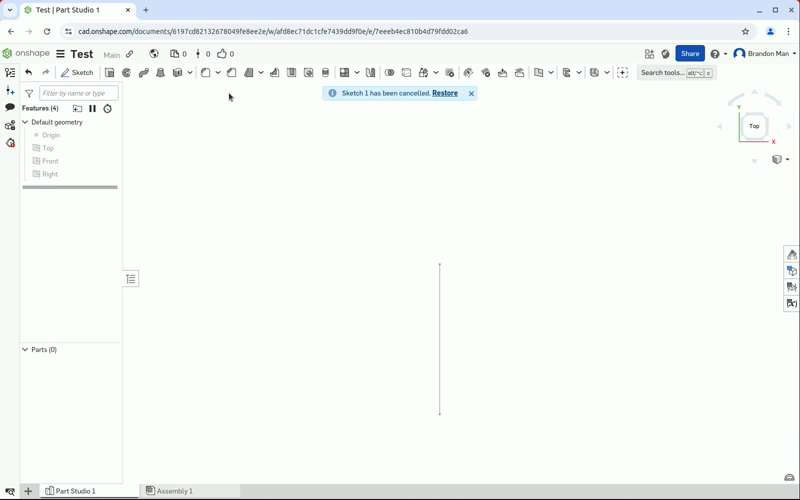
key(shift+h)
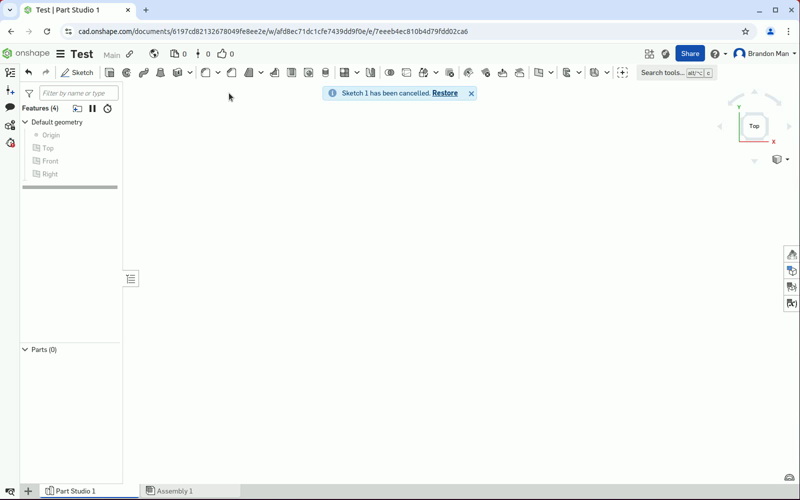
key(shift+s)
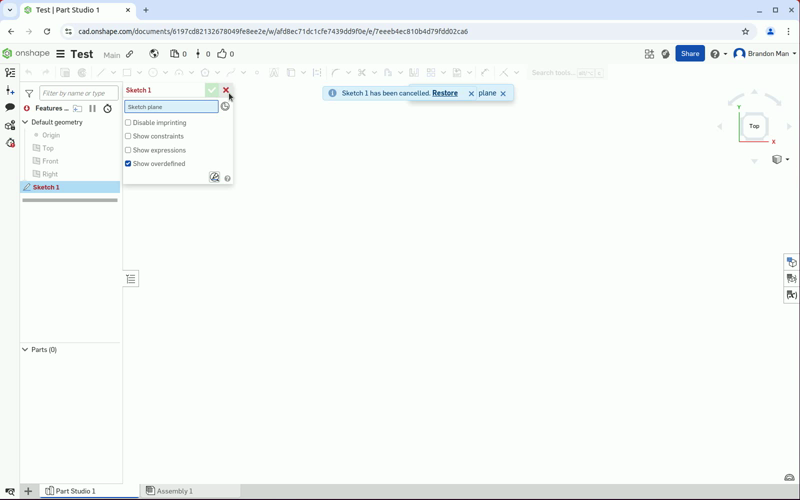
mouse_move(73, 150)
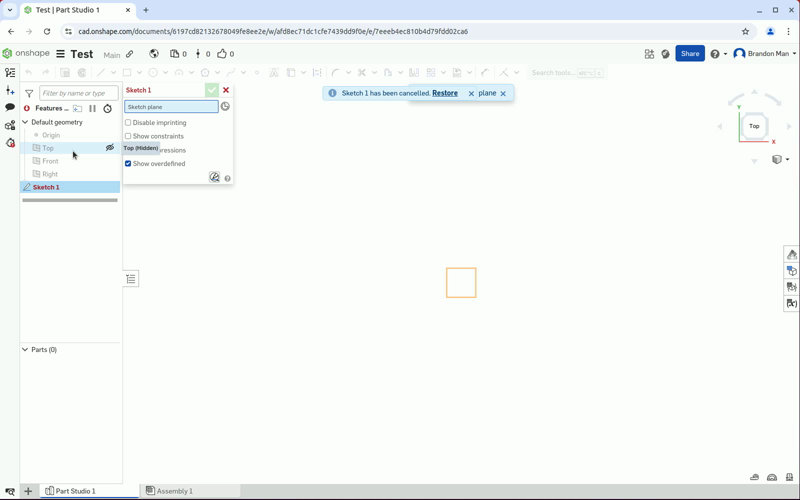
click(73, 150)
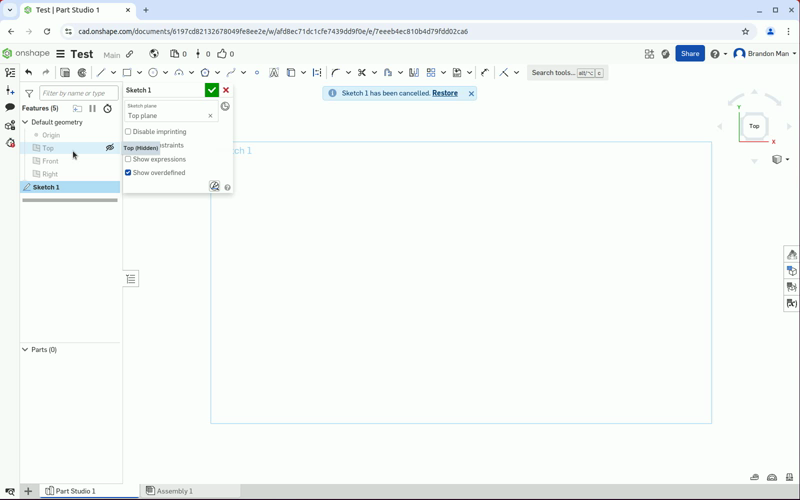
mouse_move(73, 352)
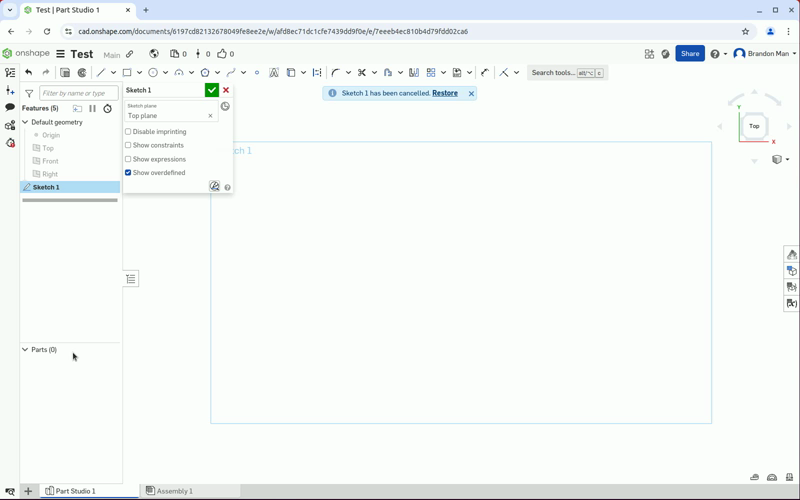
key(y)
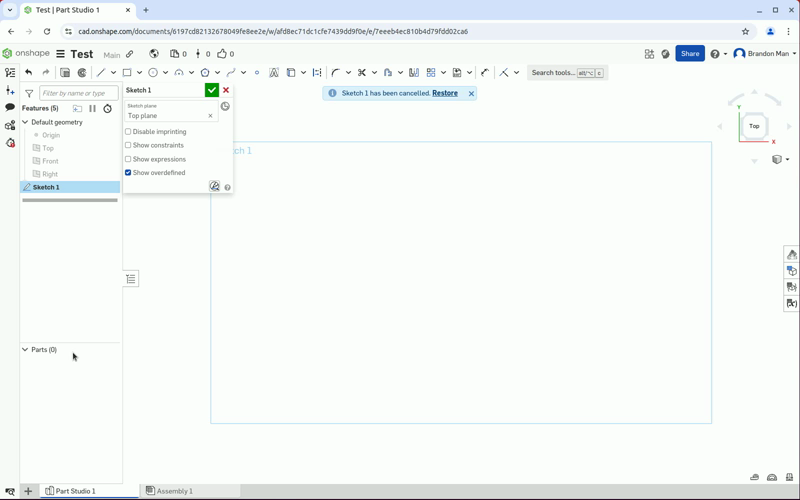
key(l)
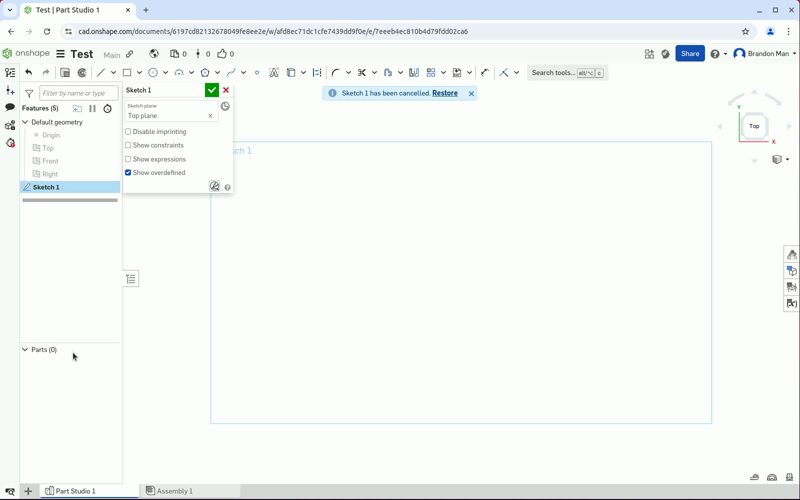
key_down(shift)
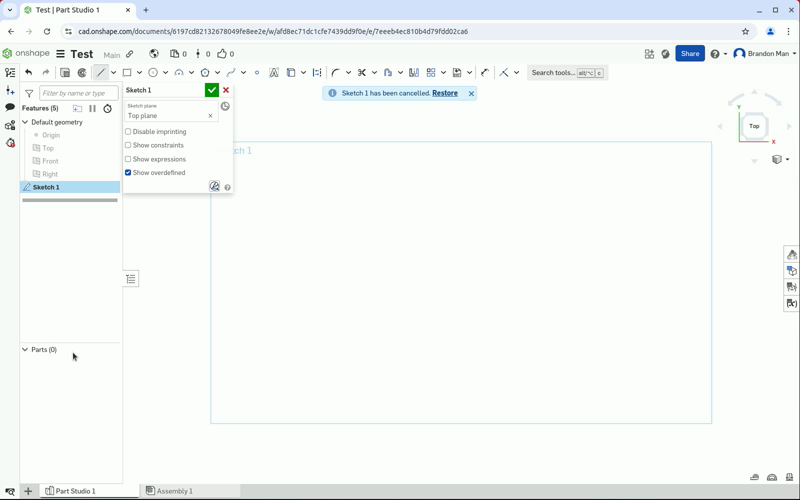
mouse_move(348, 329)
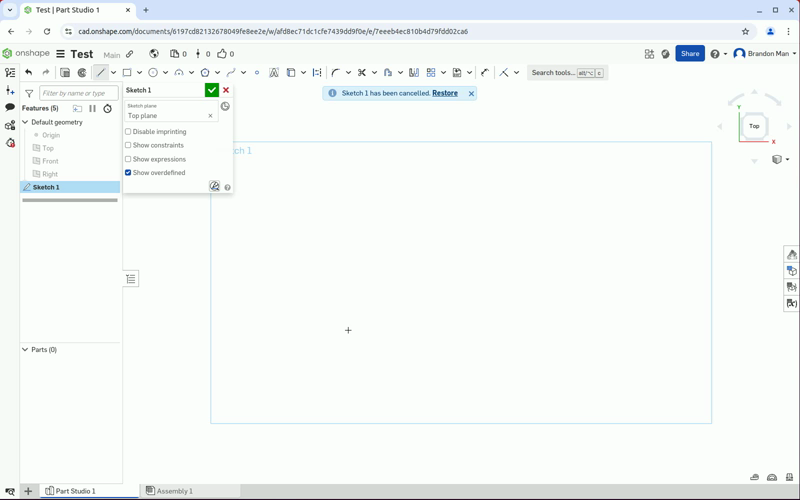
click(348, 329)
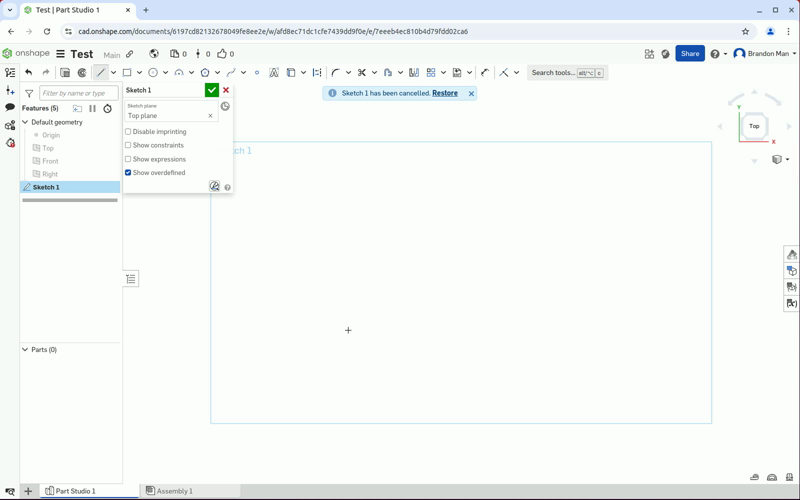
key_up(shift)
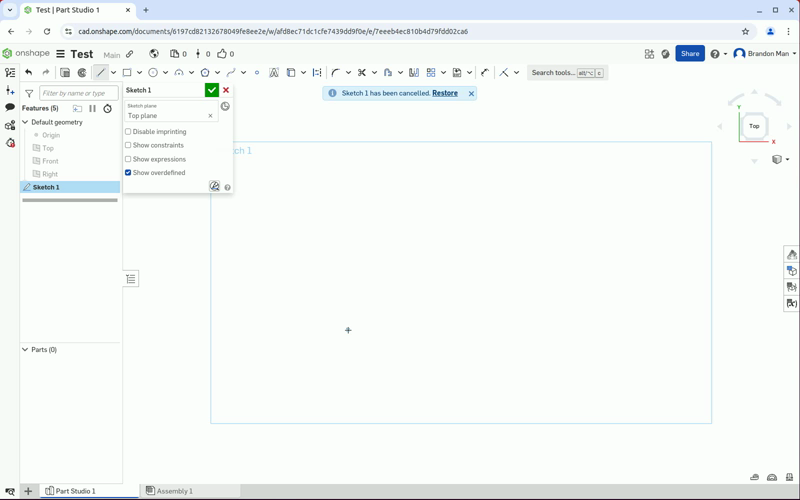
key_down(shift)
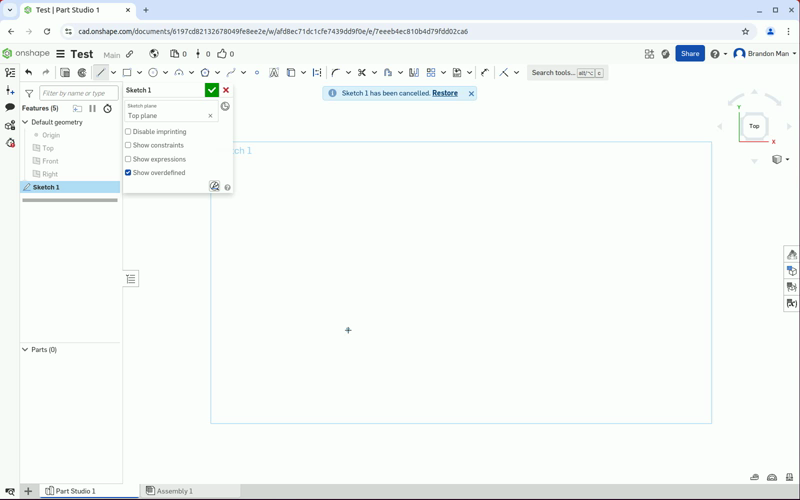
mouse_move(414, 395)
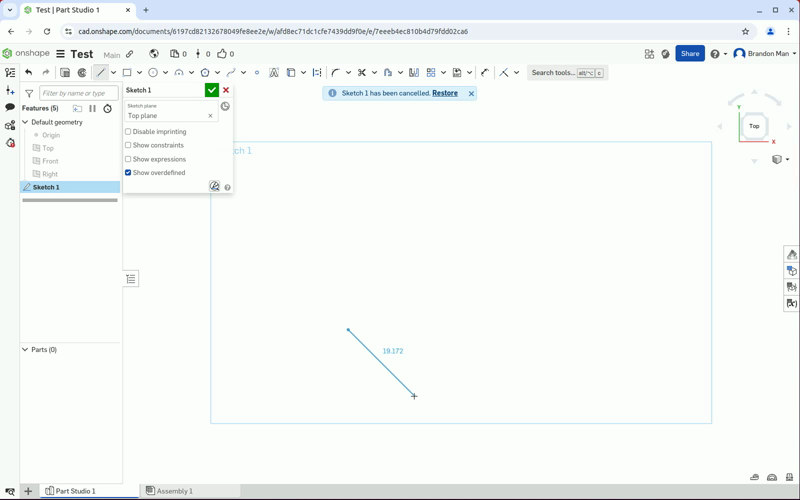
click(414, 395)
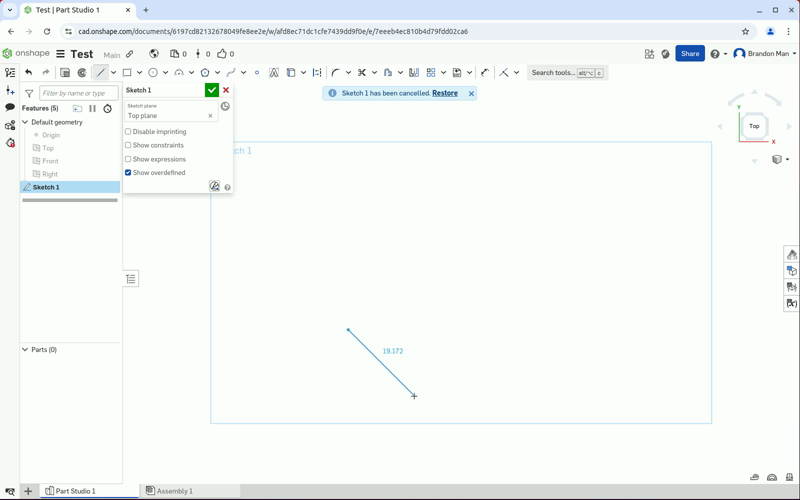
key_up(shift)
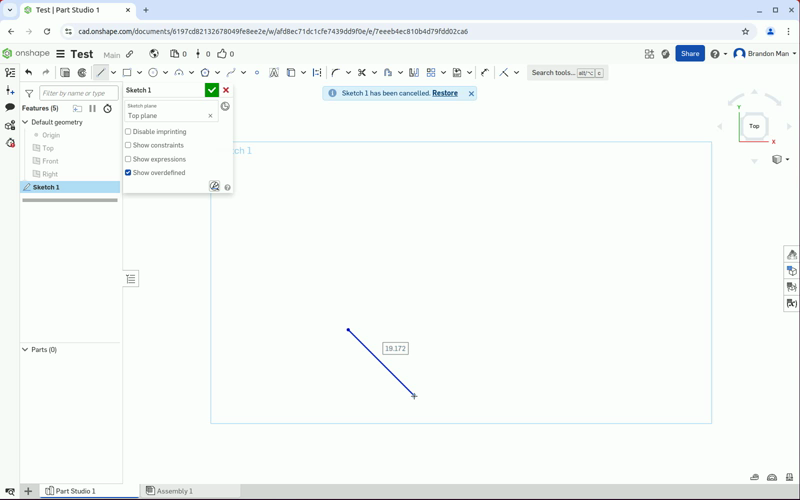
key_down(shift)
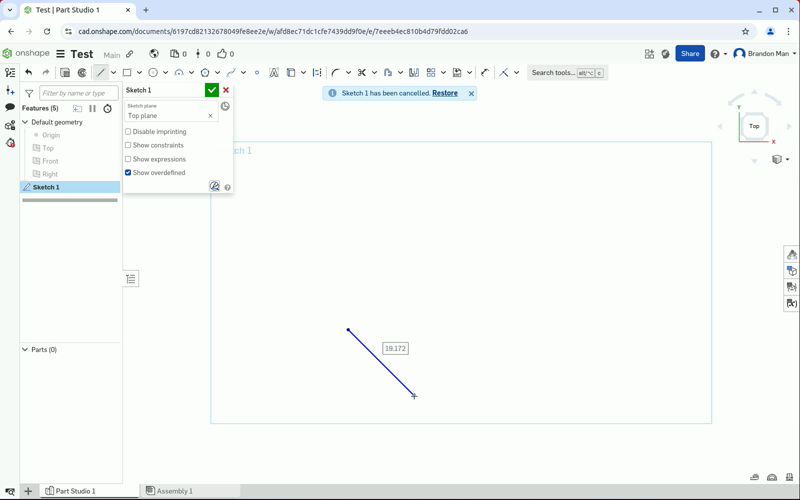
mouse_move(506, 395)
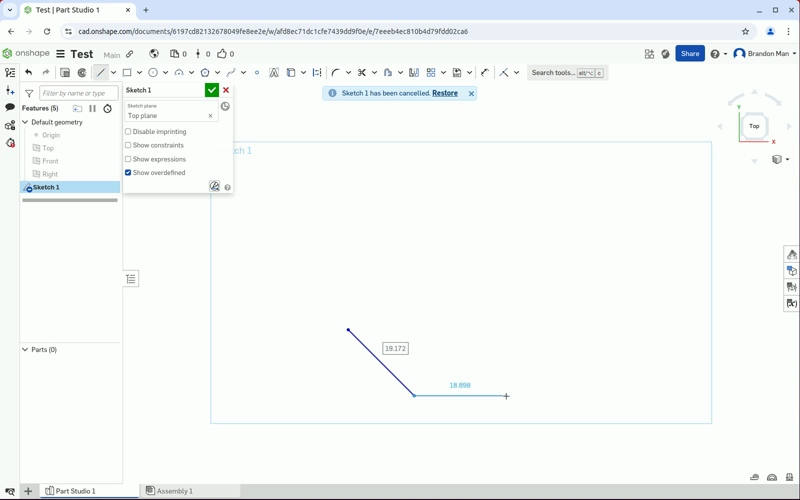
click(506, 395)
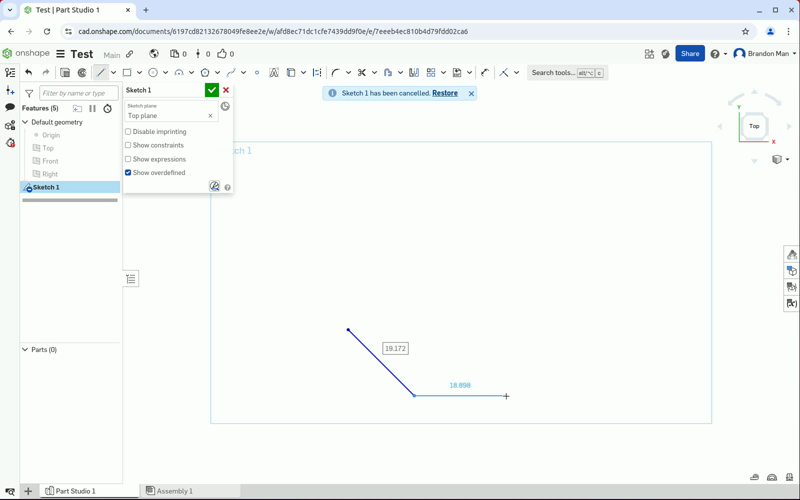
key_up(shift)
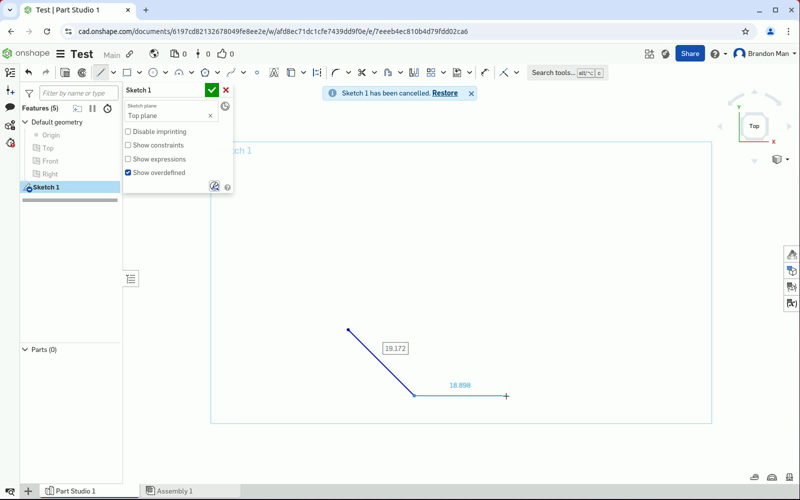
key_down(shift)
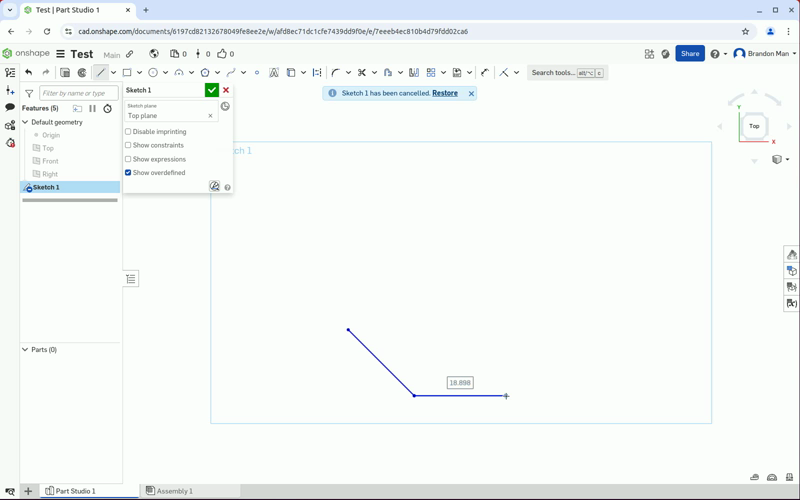
mouse_move(572, 329)
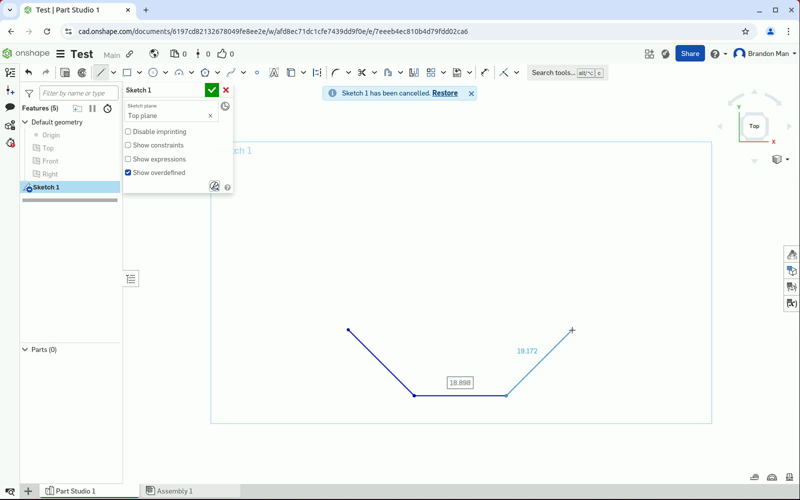
click(572, 329)
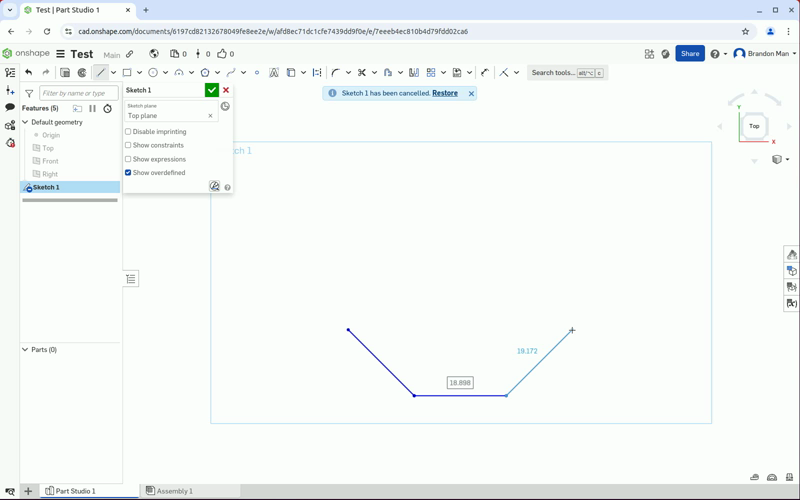
key_up(shift)
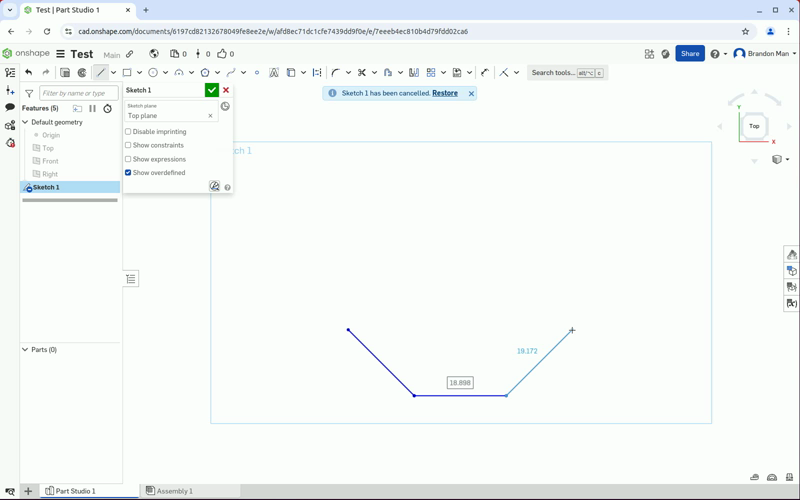
key_down(shift)
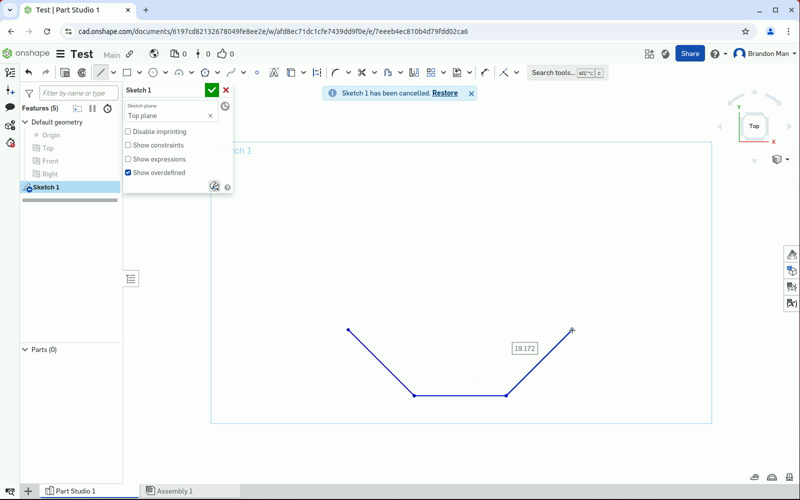
mouse_move(572, 237)
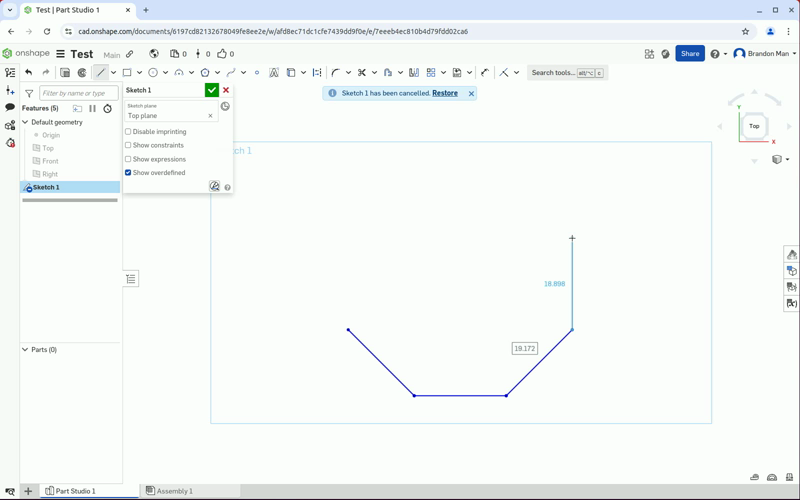
click(572, 237)
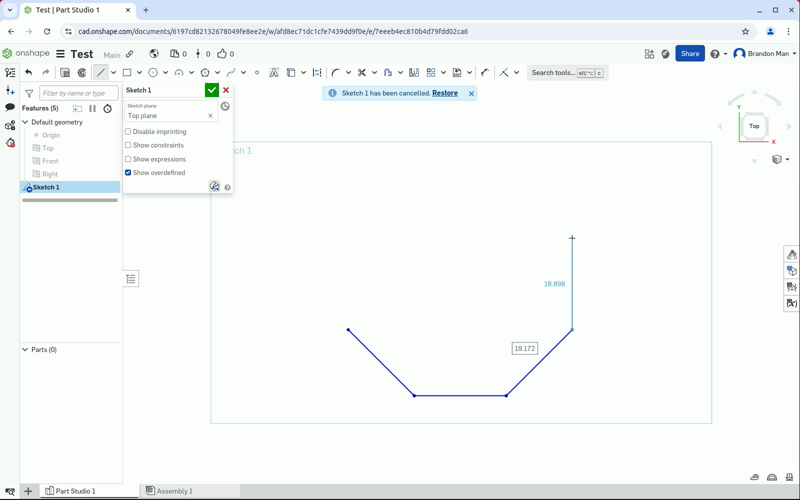
key_up(shift)
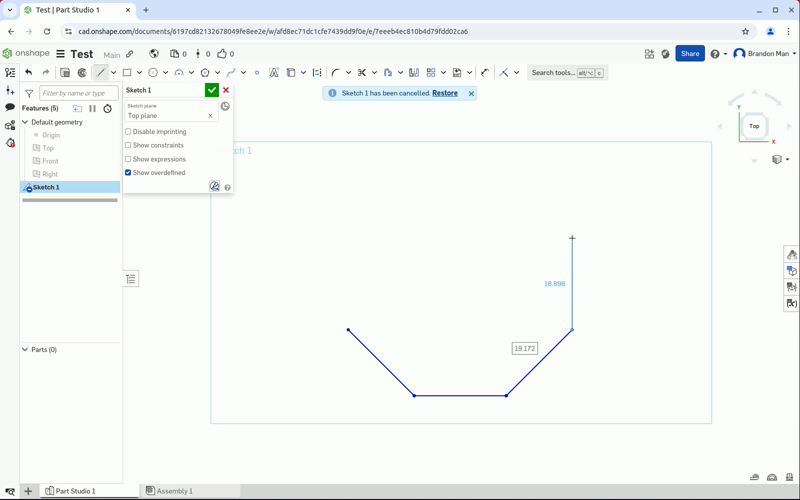
key_down(shift)
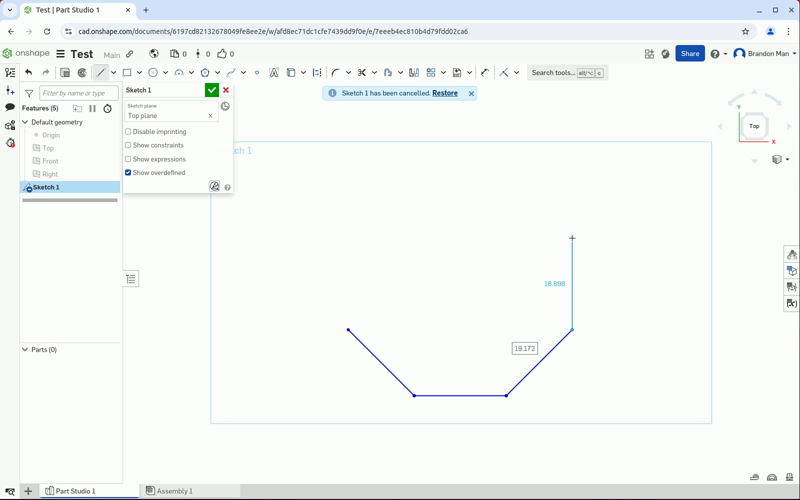
mouse_move(506, 171)
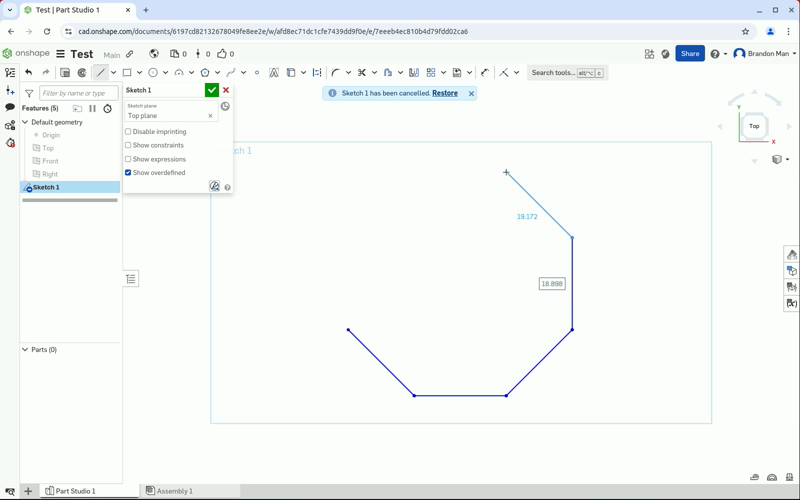
click(506, 171)
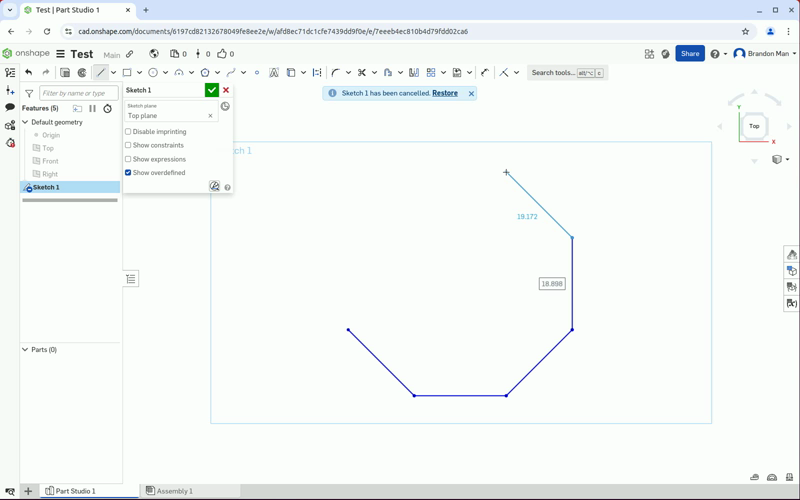
key_up(shift)
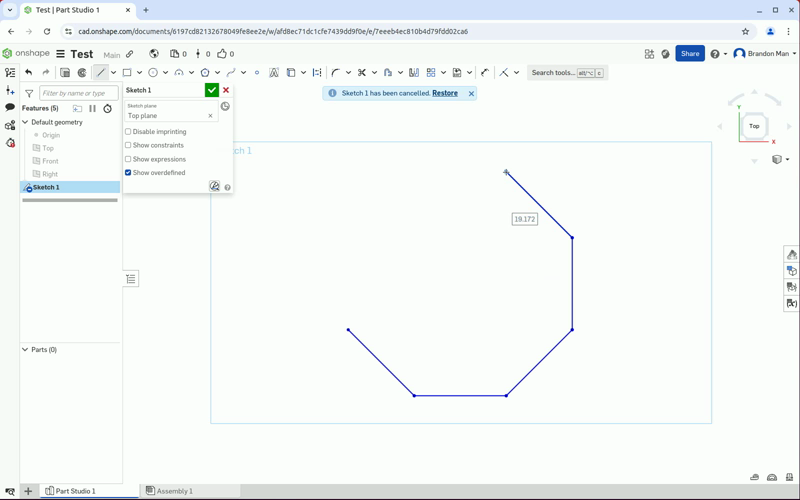
key_down(shift)
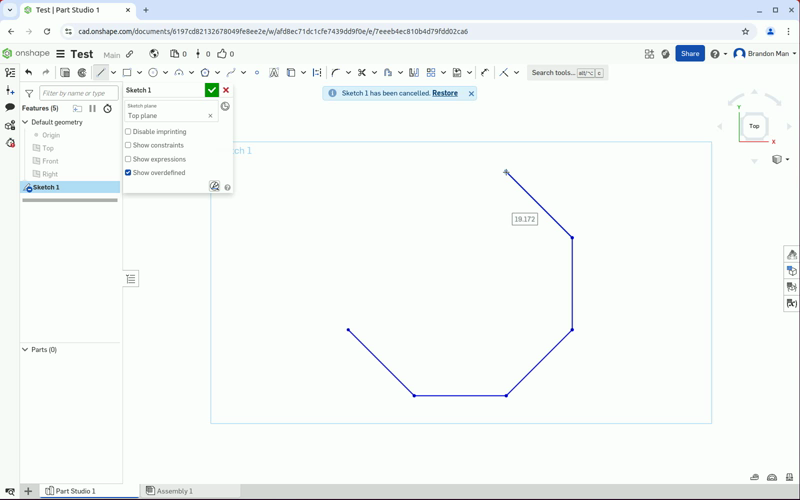
mouse_move(414, 171)
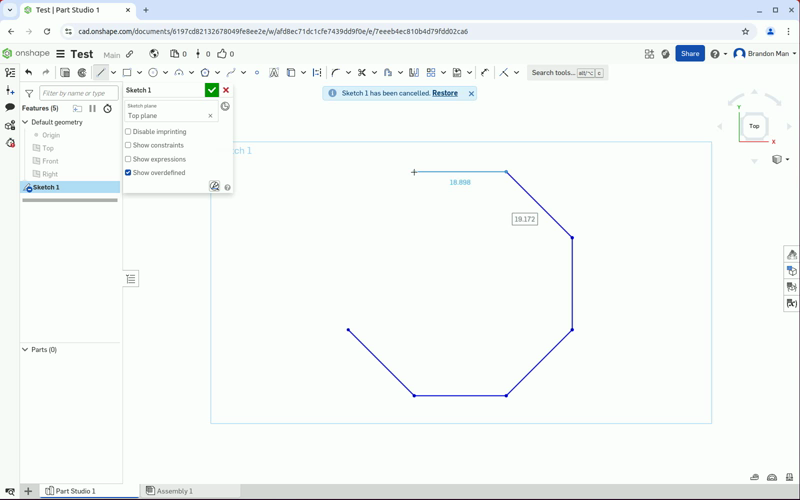
click(414, 171)
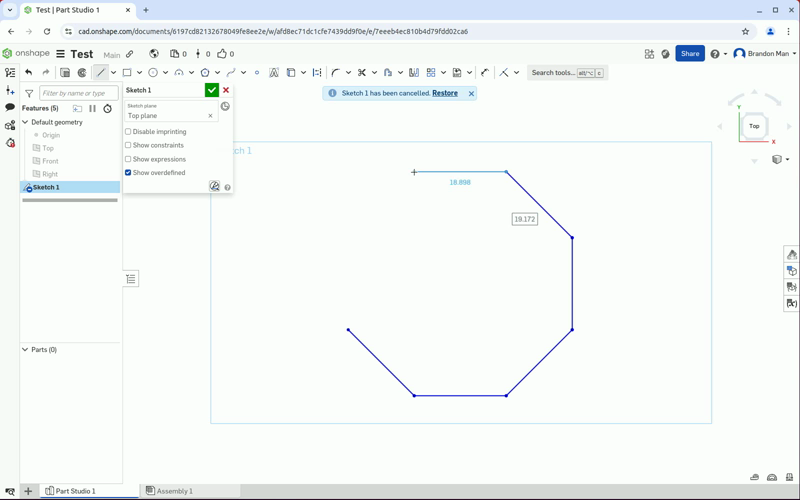
key_up(shift)
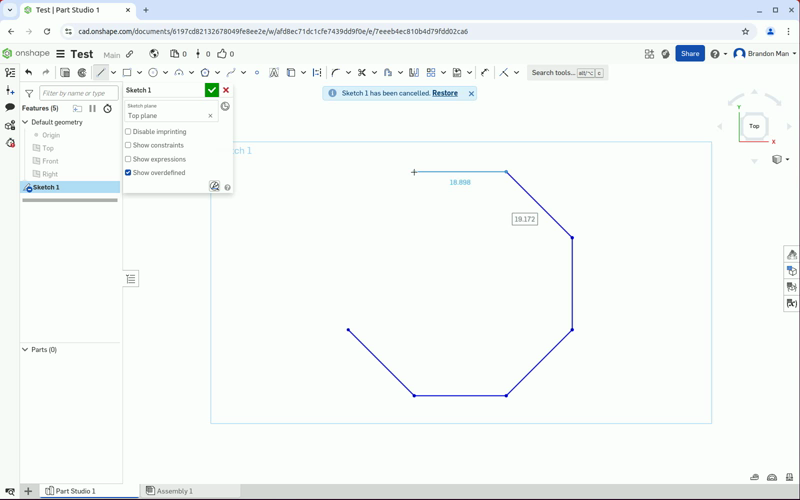
key_down(shift)
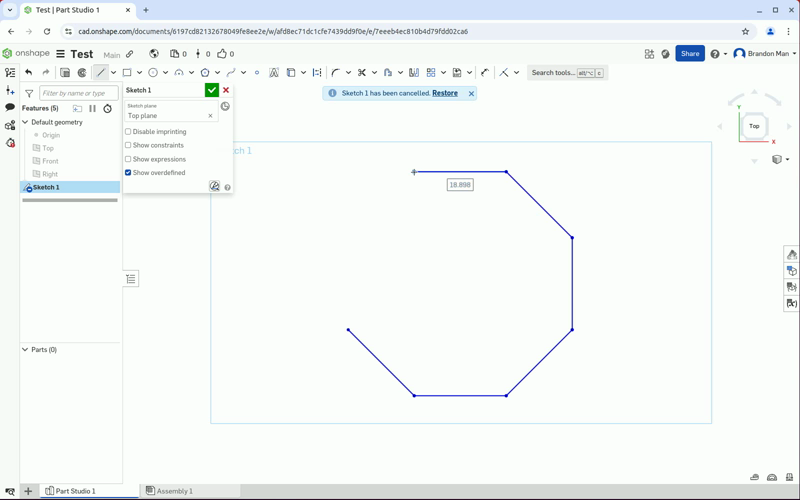
mouse_move(348, 237)
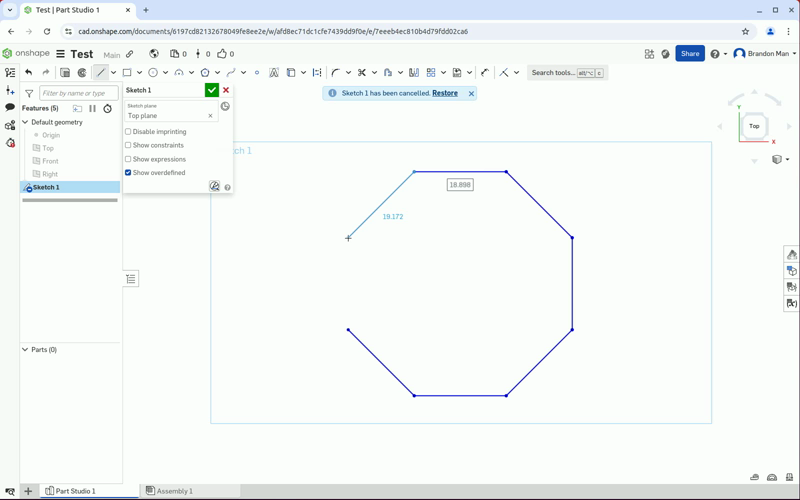
click(348, 237)
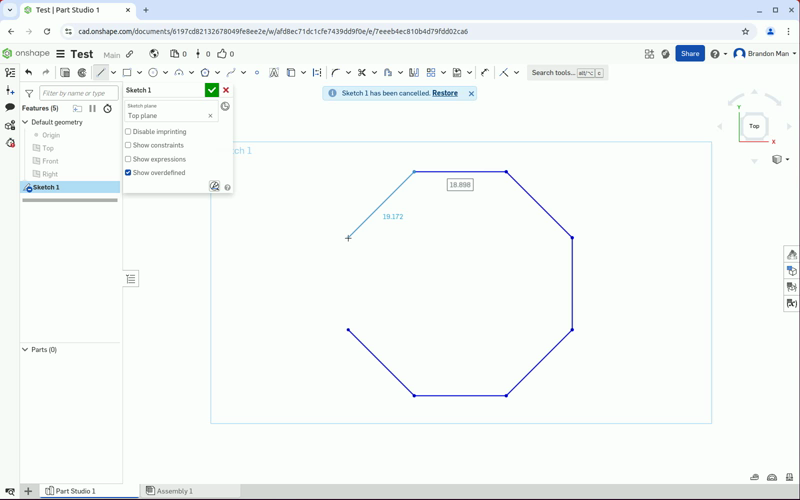
key_up(shift)
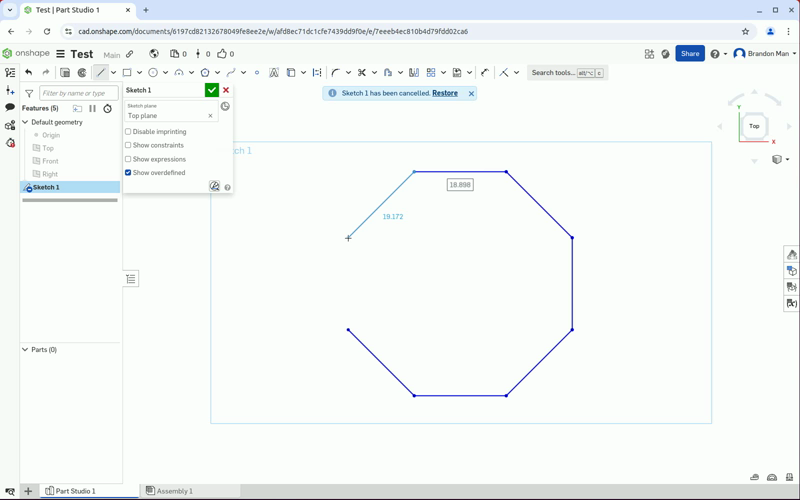
key_down(shift)
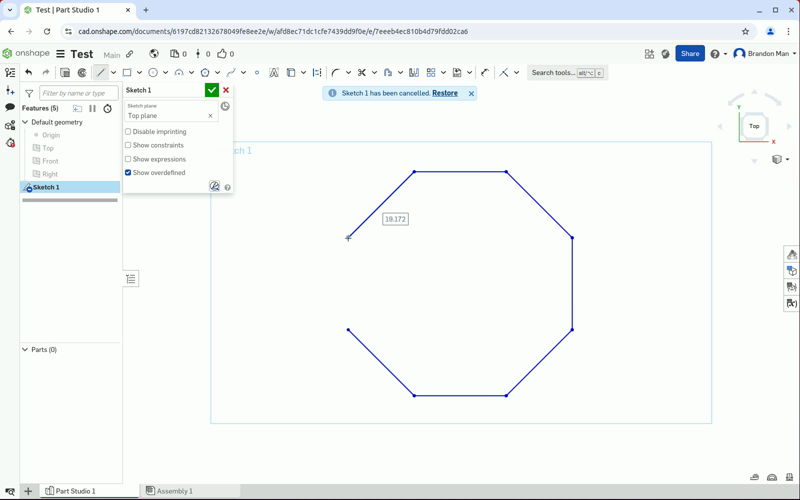
mouse_move(348, 329)
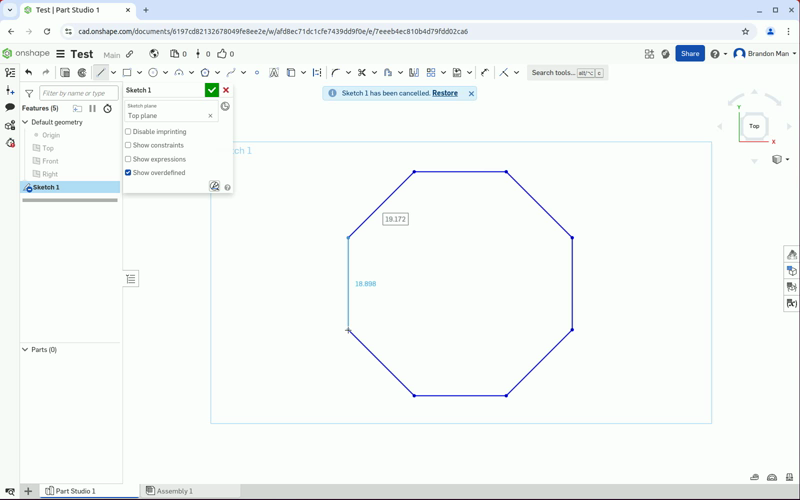
key_up(shift)
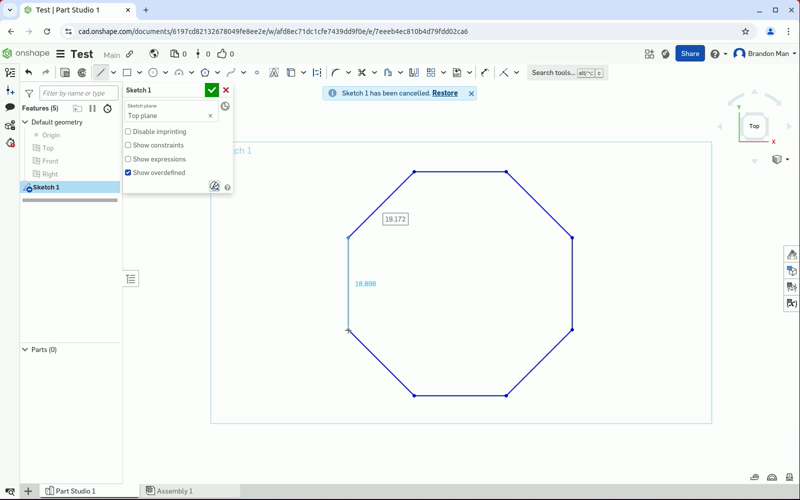
click(348, 329)
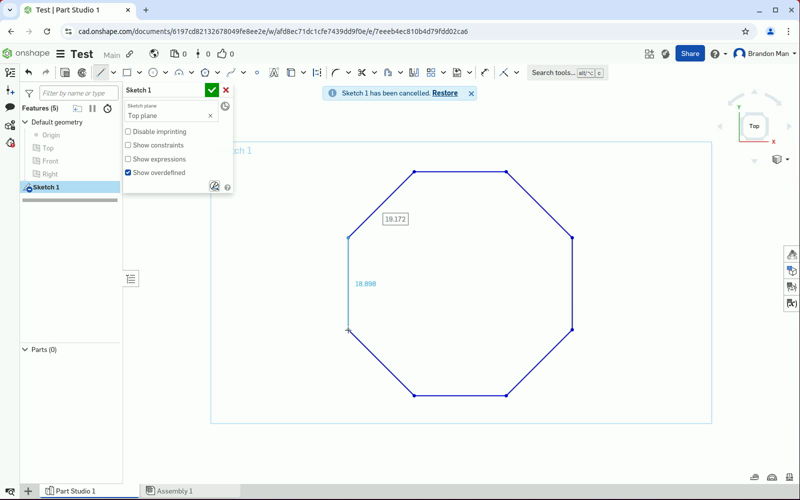
key(esc)
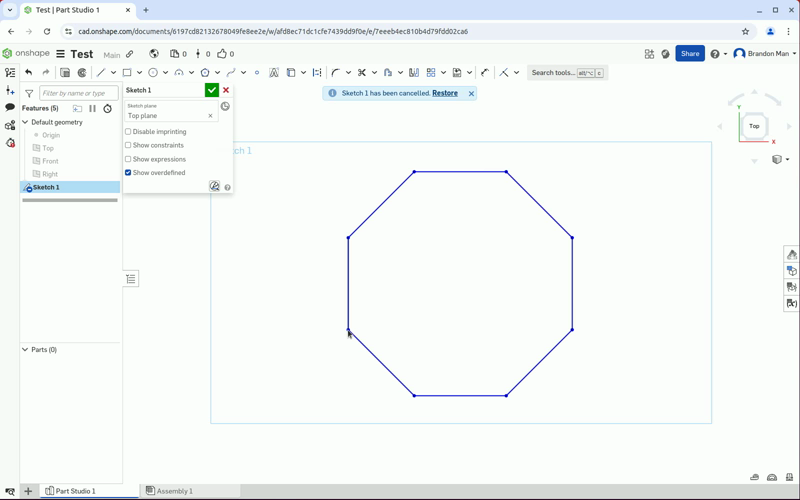
mouse_move(499, 238)
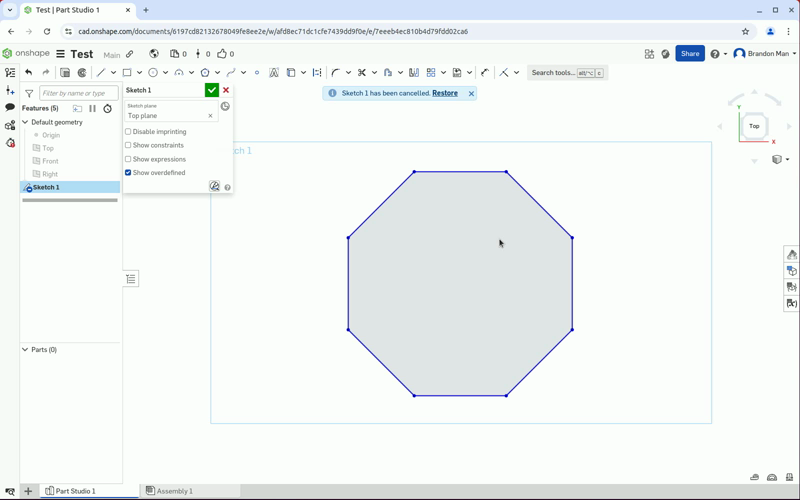
click(499, 238)
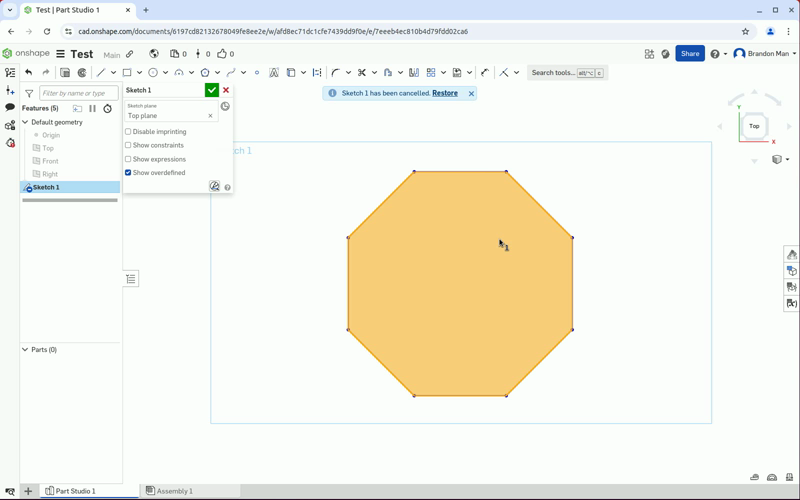
mouse_move(73, 352)
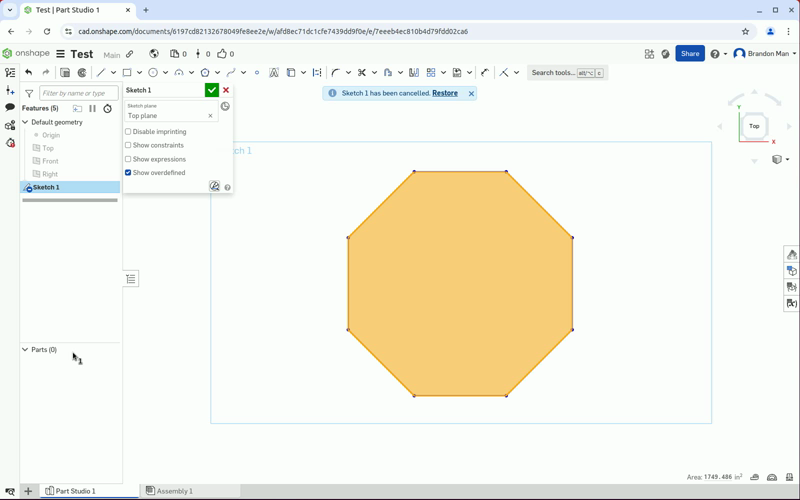
key(shift+y)
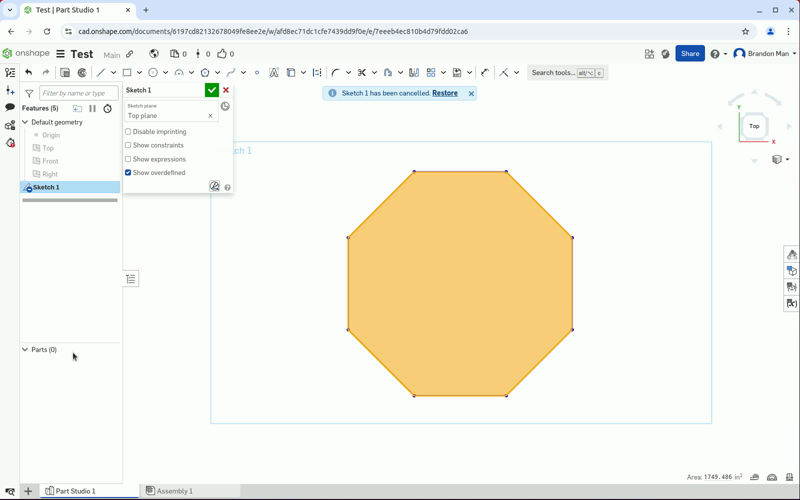
key(shift+e)
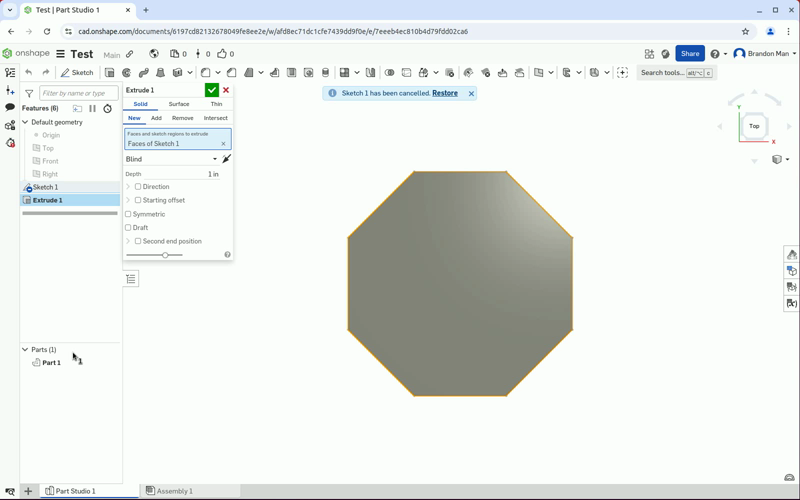
mouse_move(143, 106)
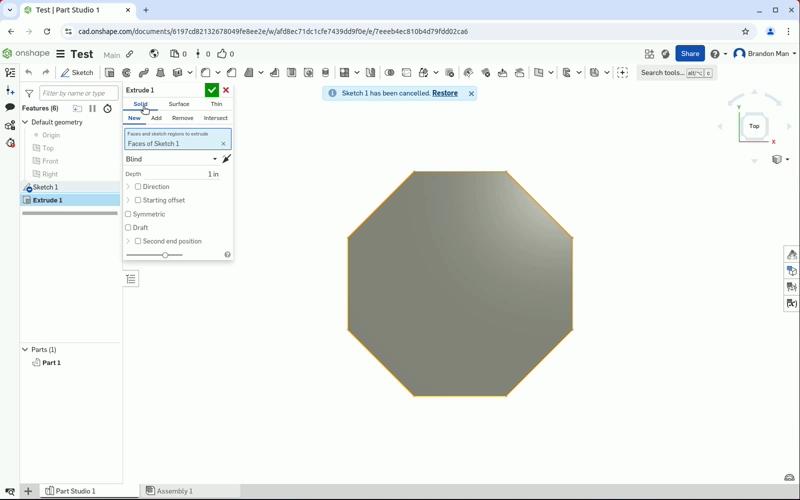
click(143, 106)
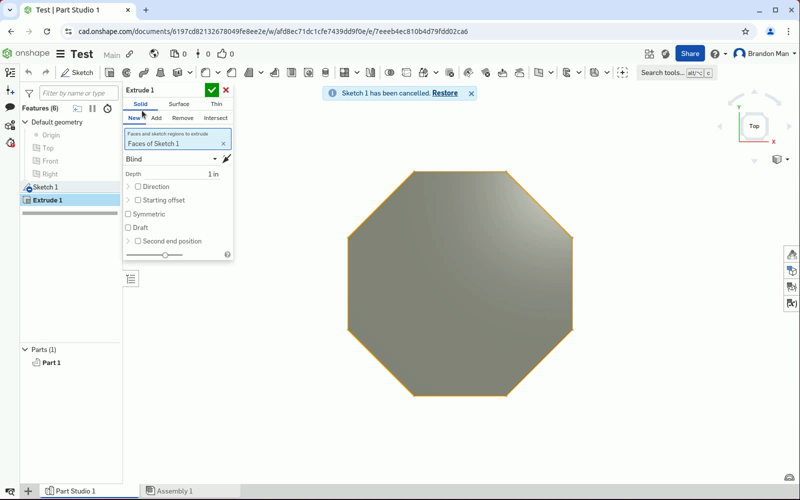
mouse_move(137, 120)
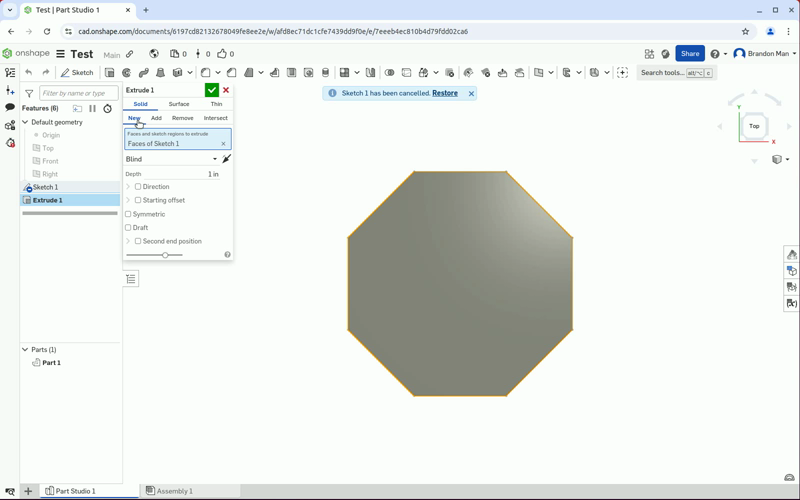
click(137, 120)
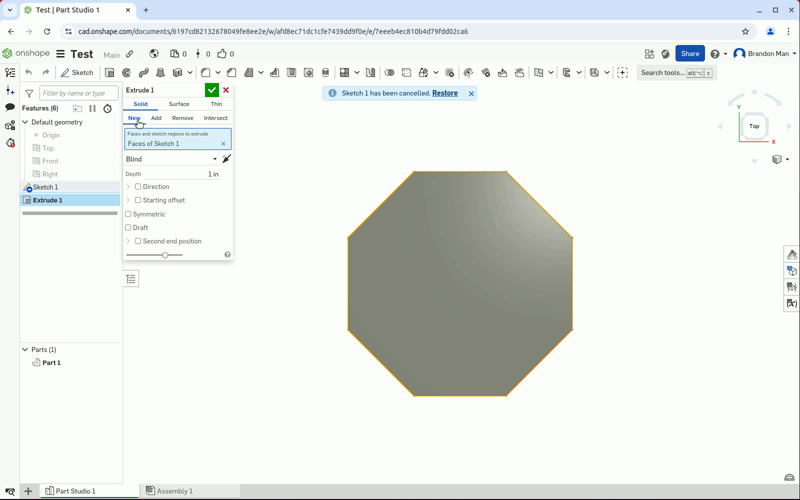
key(tab, 4)
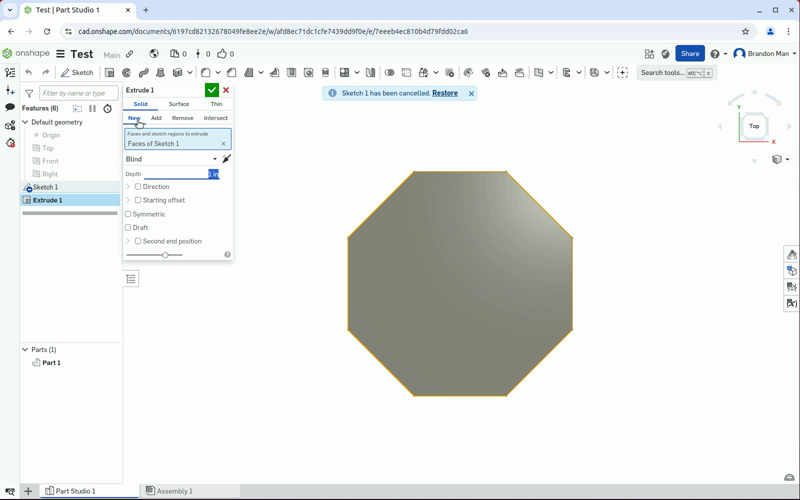
text(8.184)
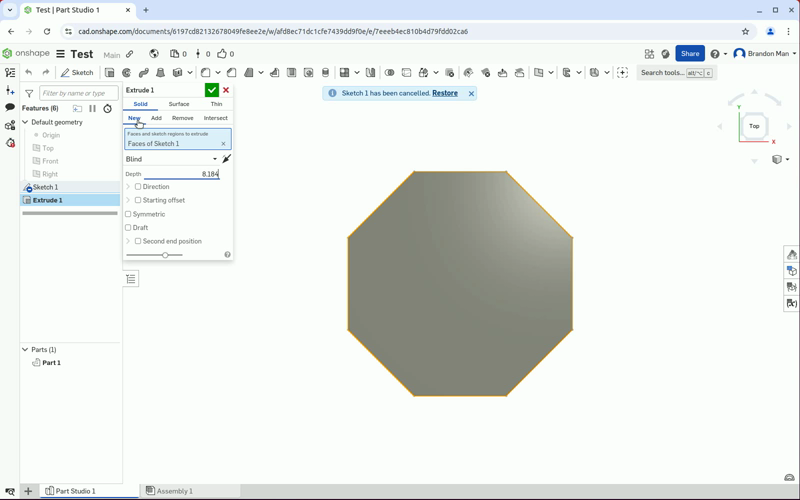
key(enter)
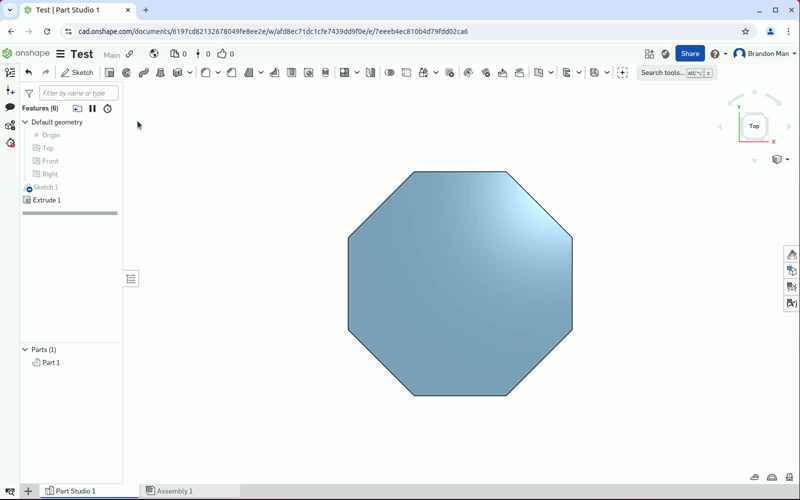
key(shift+h)
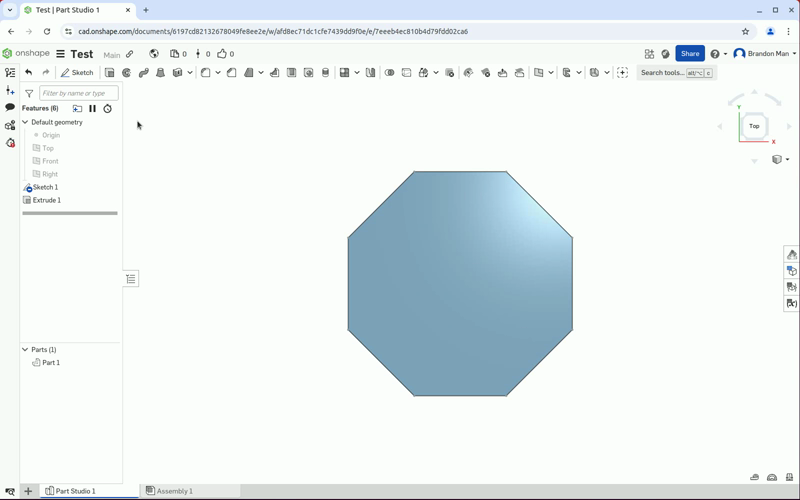
key(shift+h)
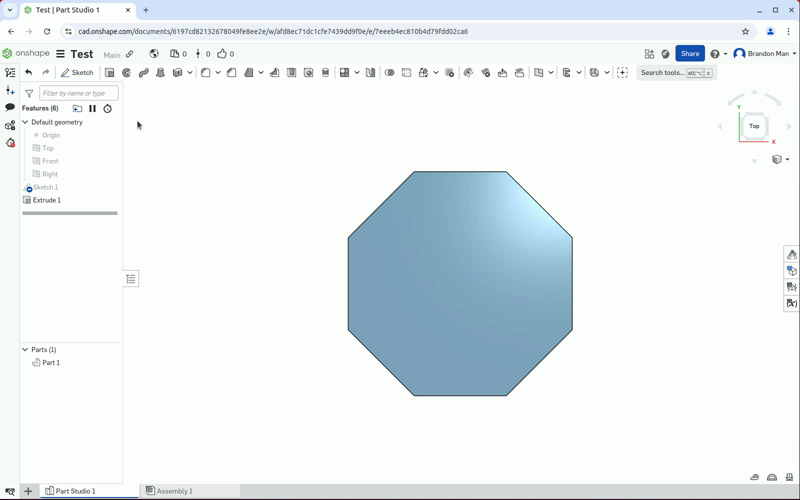
mouse_move(73, 189)
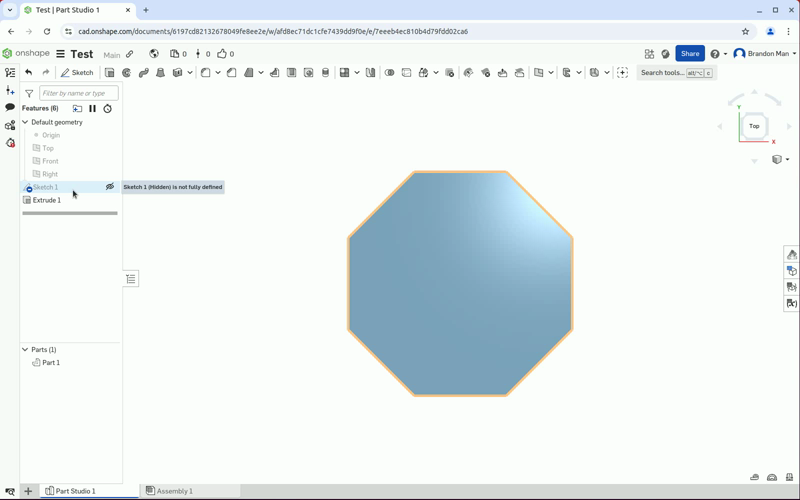
click(73, 189)
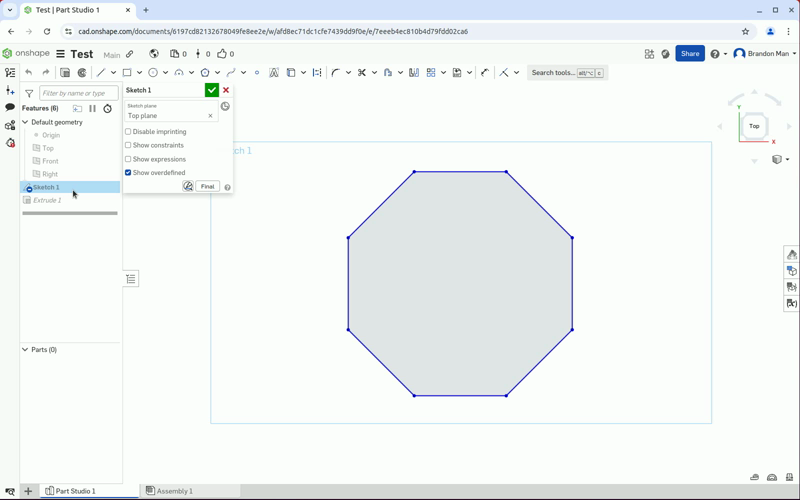
mouse_move(229, 92)
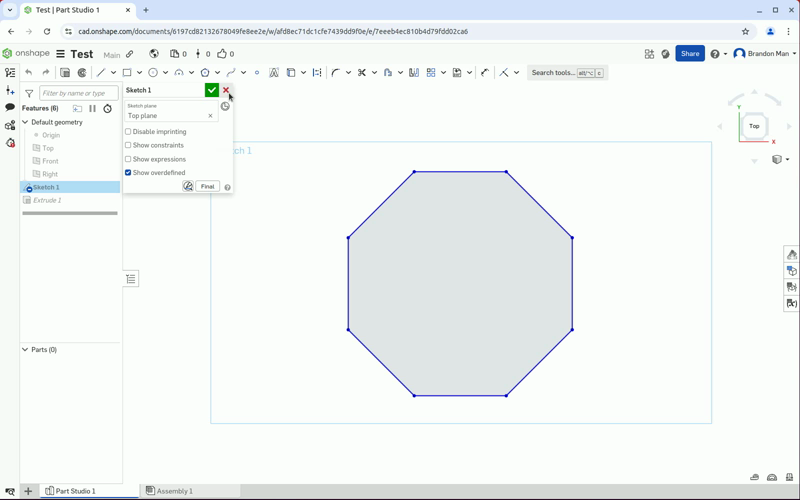
click(229, 92)
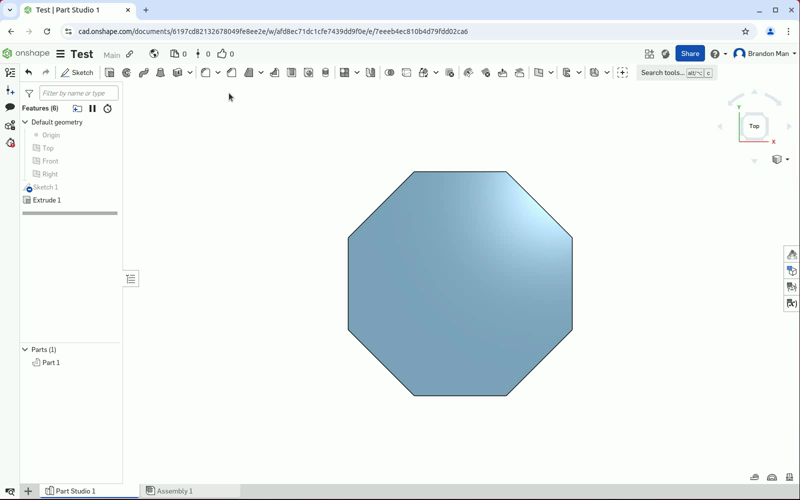
mouse_move(541, 75)
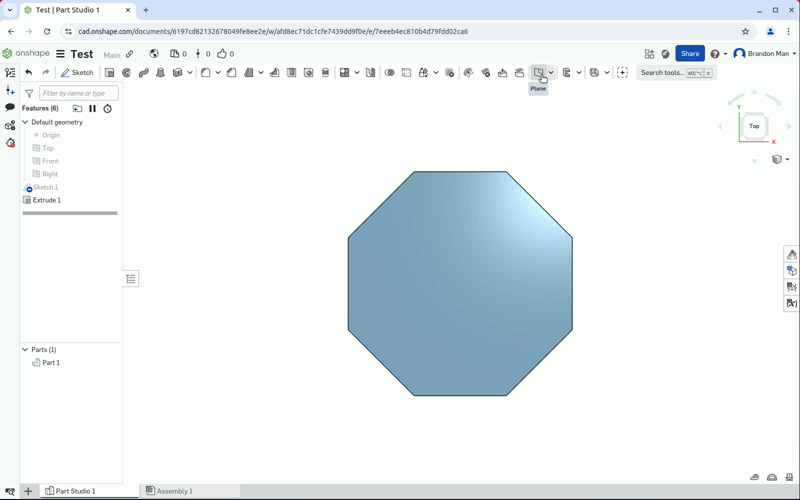
click(541, 75)
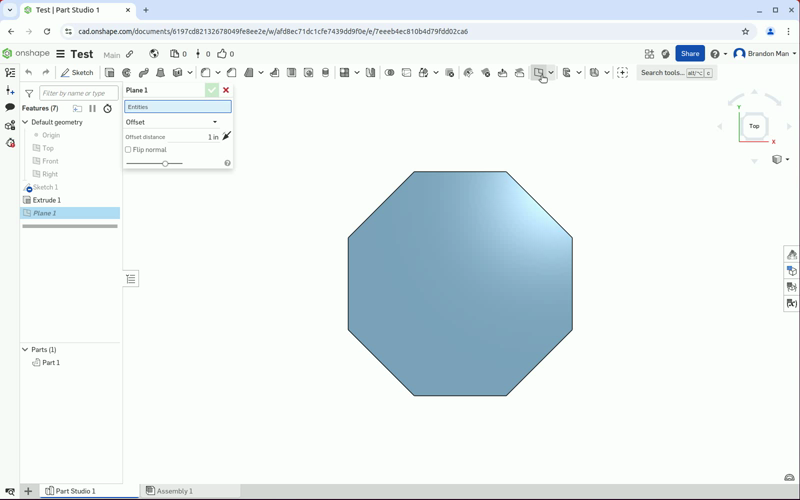
mouse_move(73, 150)
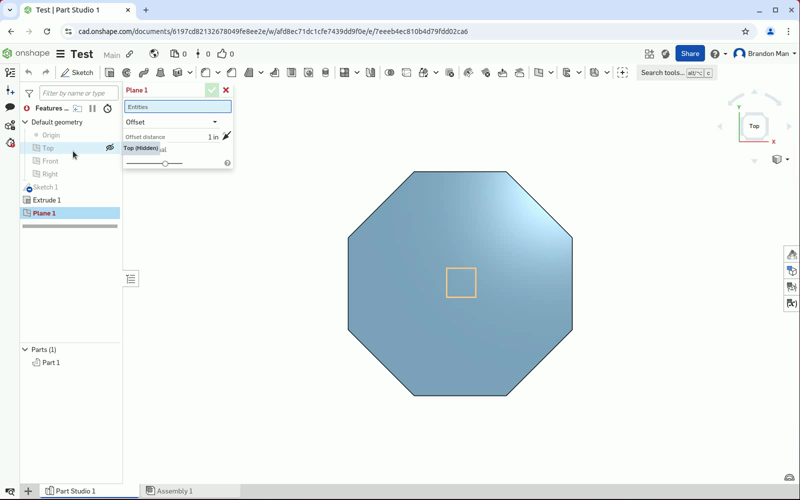
click(73, 150)
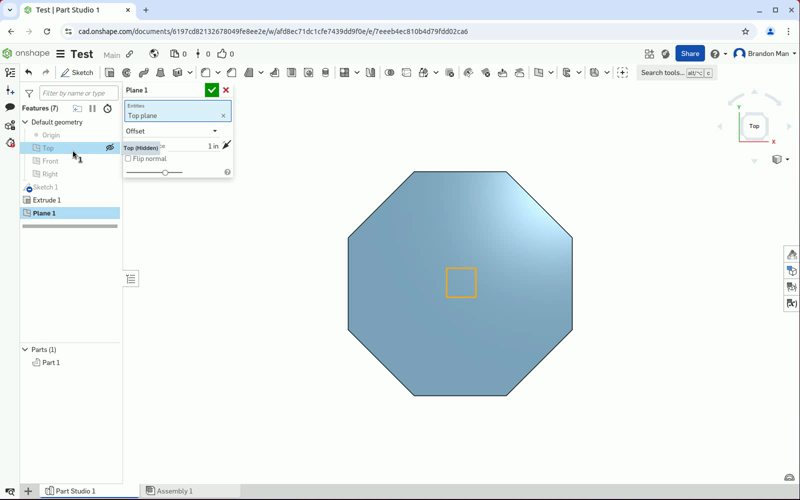
key(tab, 2)
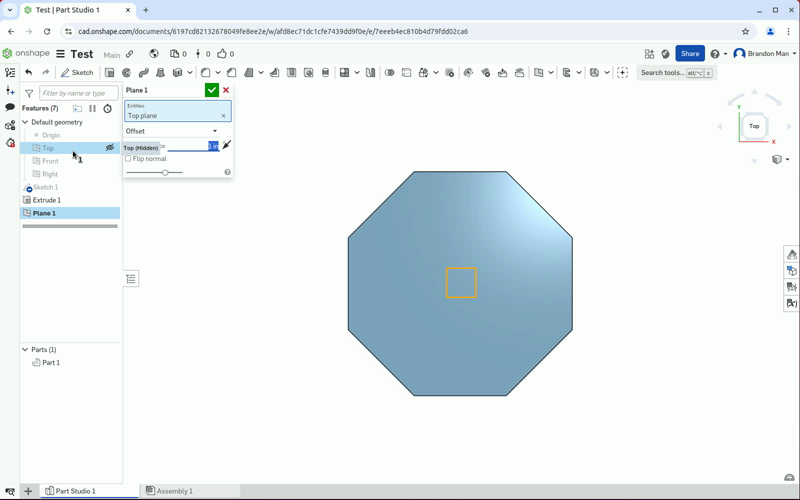
text(8.196)
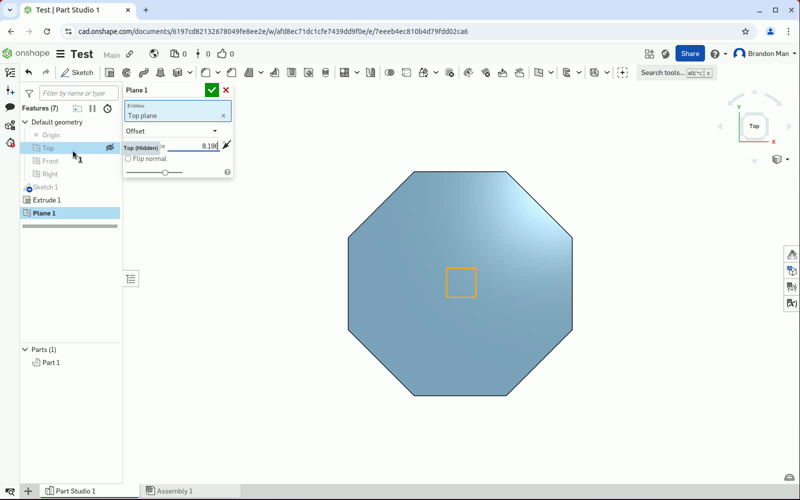
key(enter, 2)
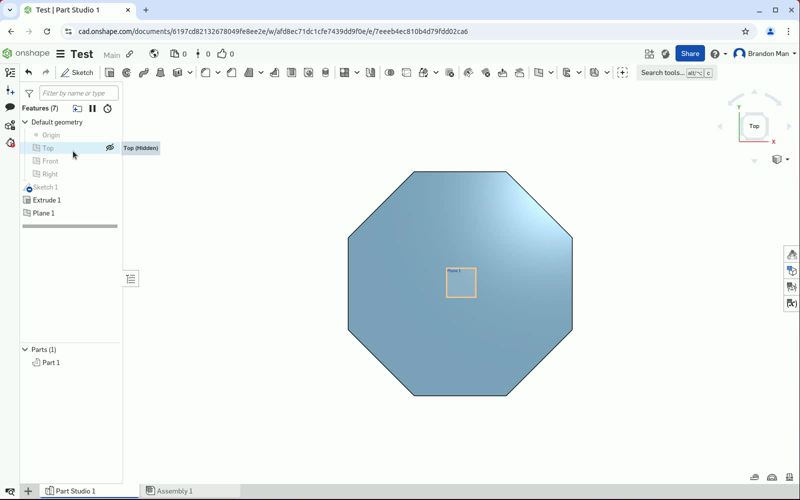
key(shift+s)
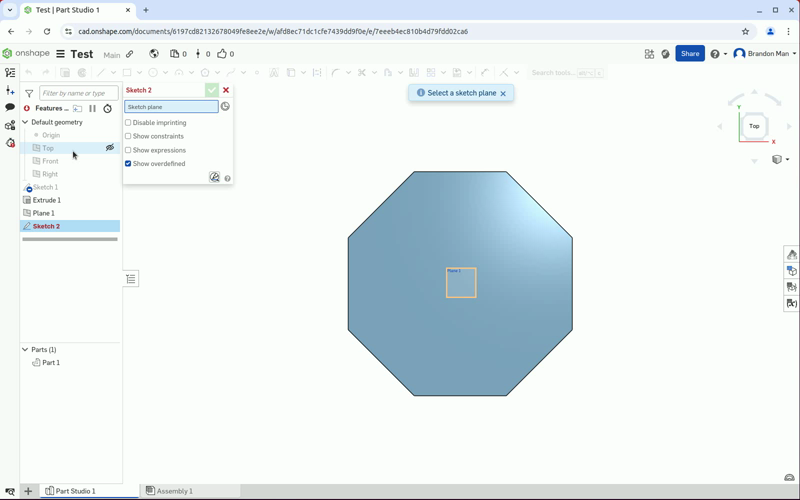
mouse_move(73, 215)
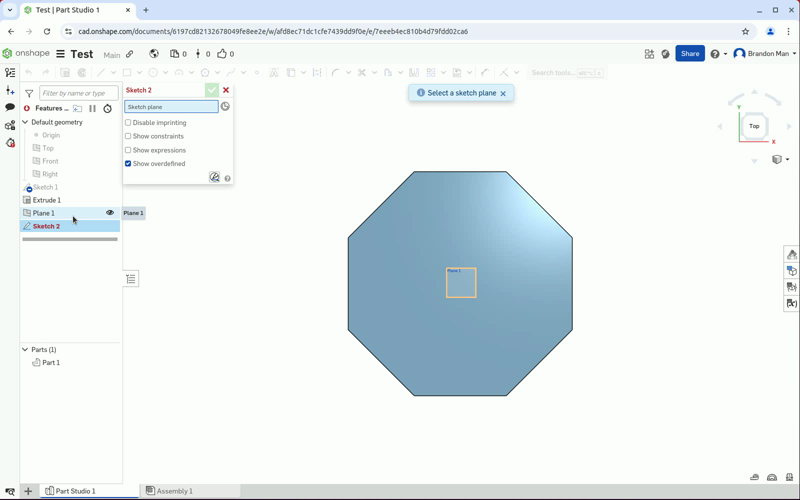
click(73, 215)
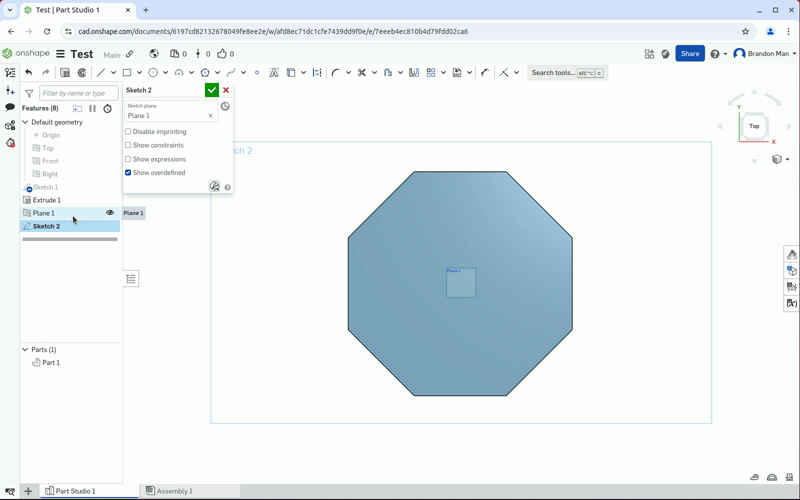
mouse_move(73, 352)
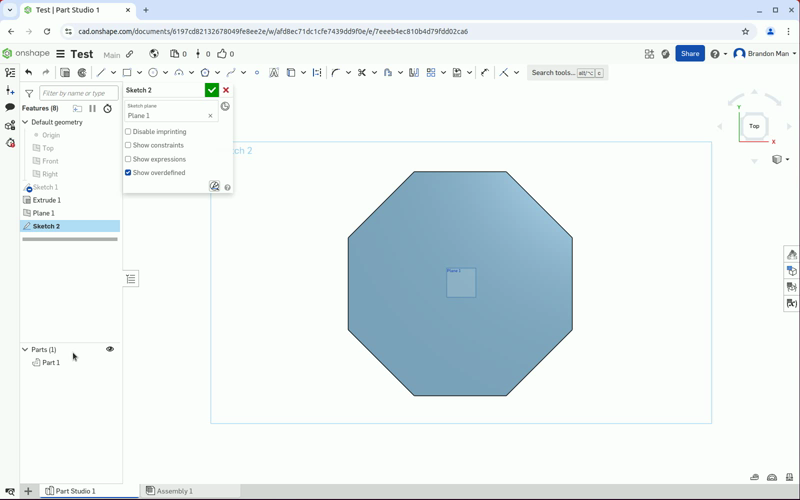
key(y)
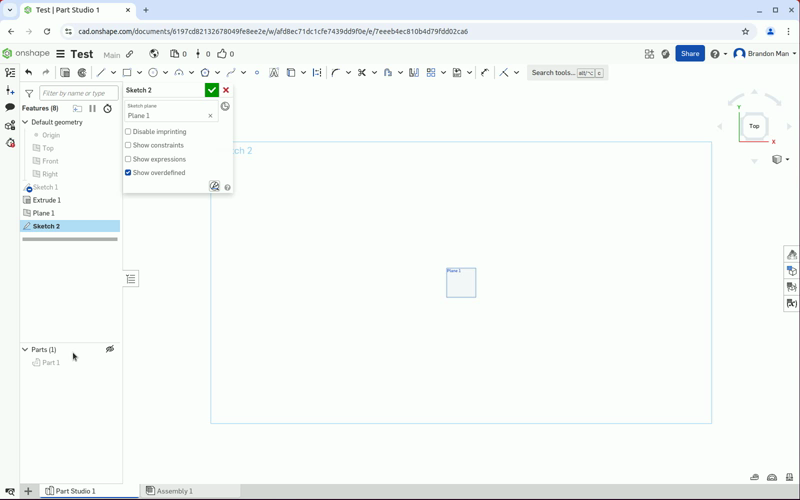
key(l)
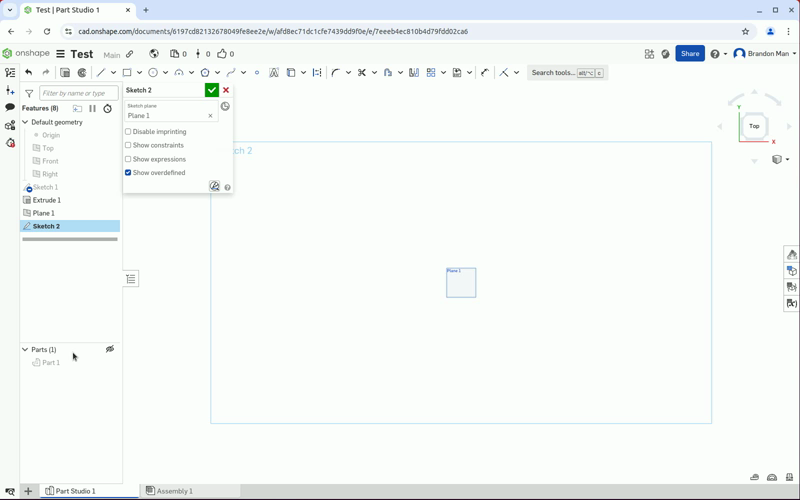
key_down(shift)
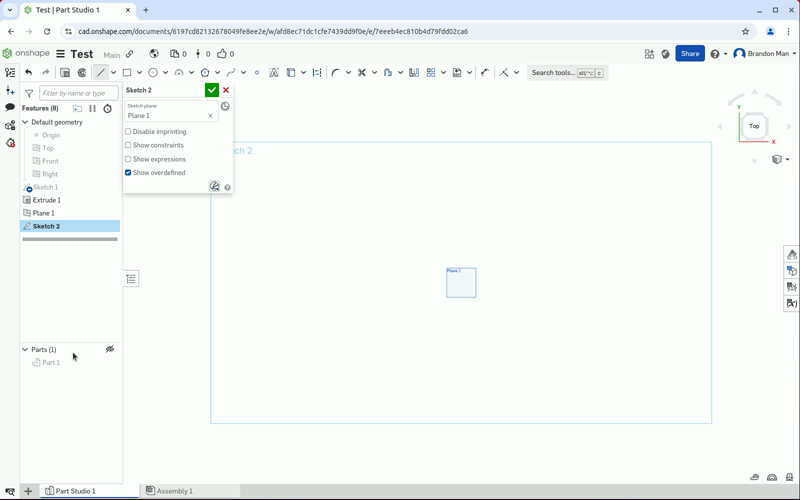
mouse_move(439, 304)
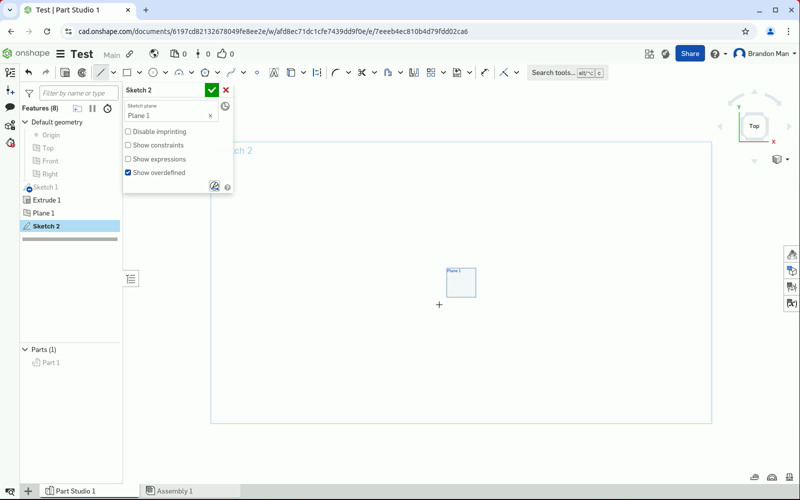
click(439, 304)
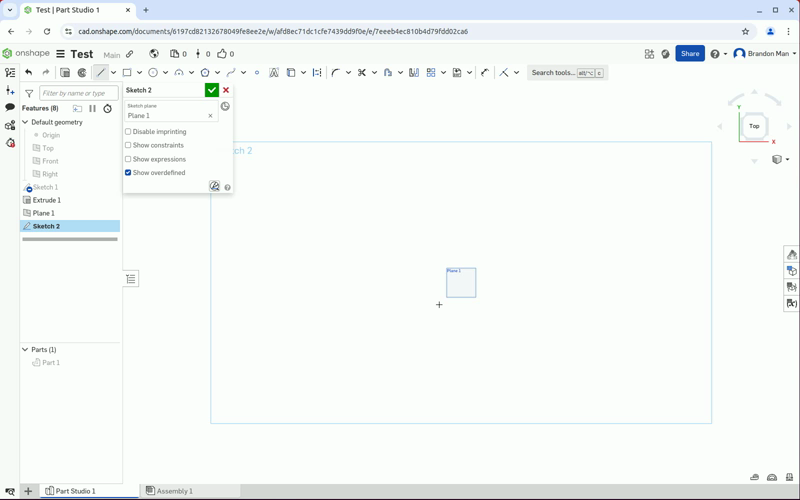
key_up(shift)
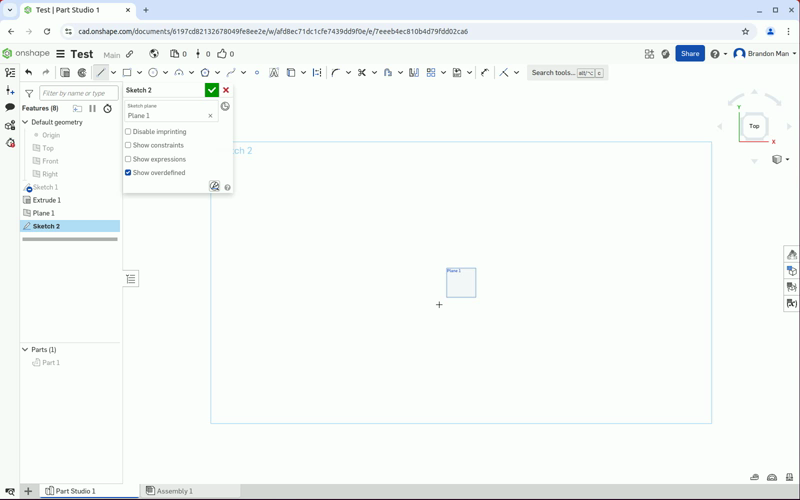
key_down(shift)
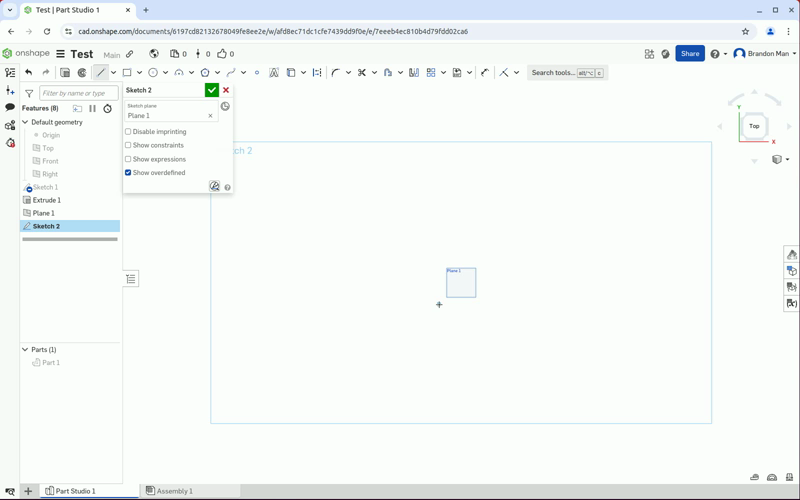
mouse_move(469, 304)
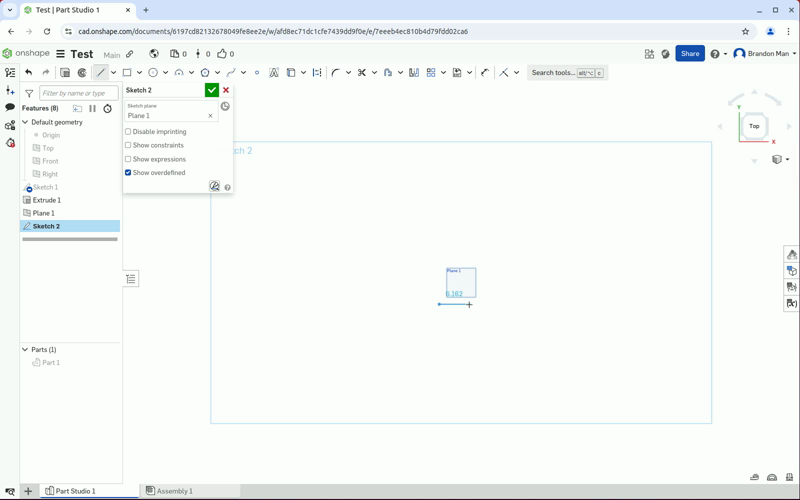
mouse_move(482, 304)
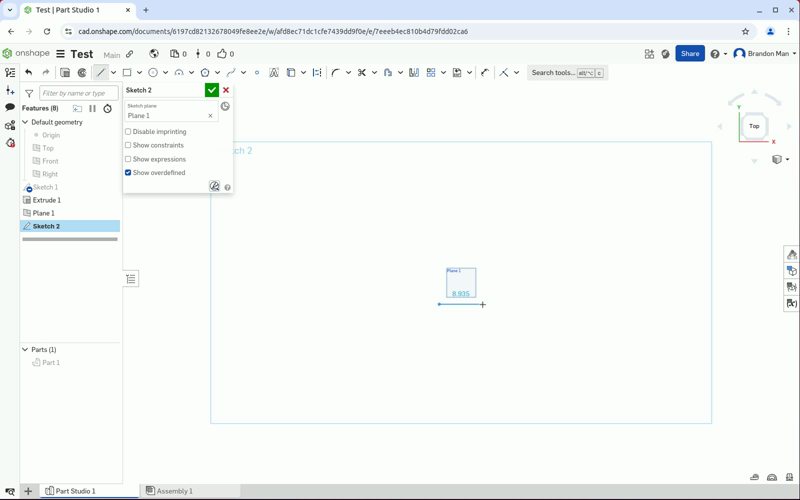
click(482, 304)
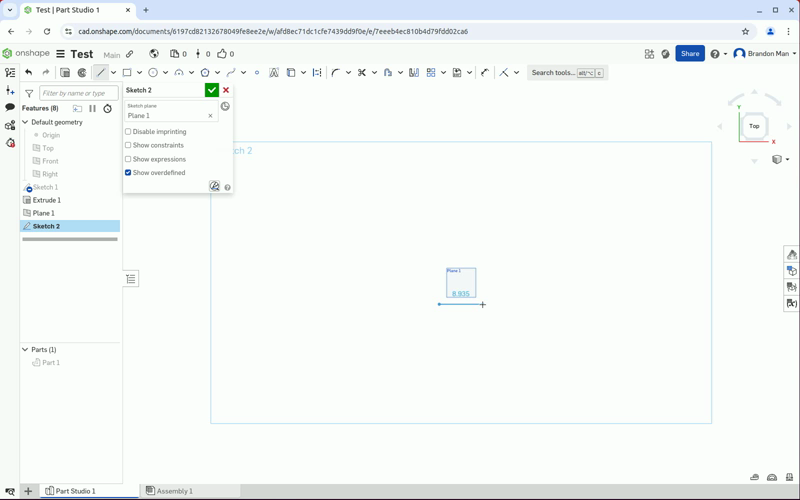
key_up(shift)
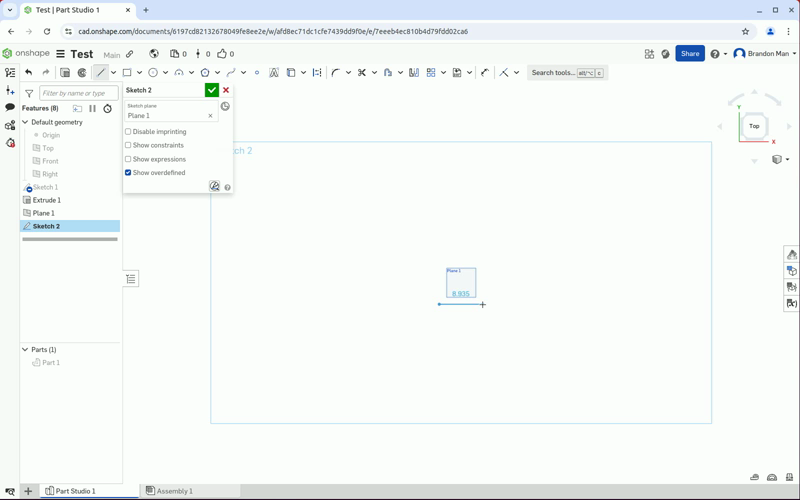
key_down(shift)
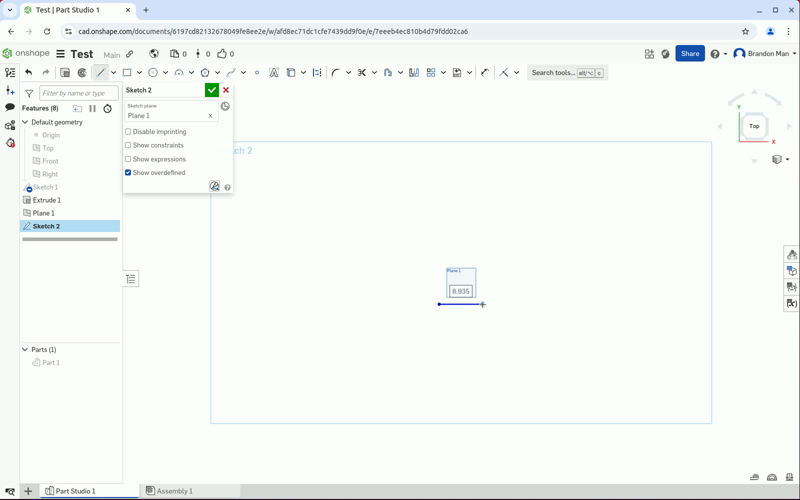
mouse_move(512, 304)
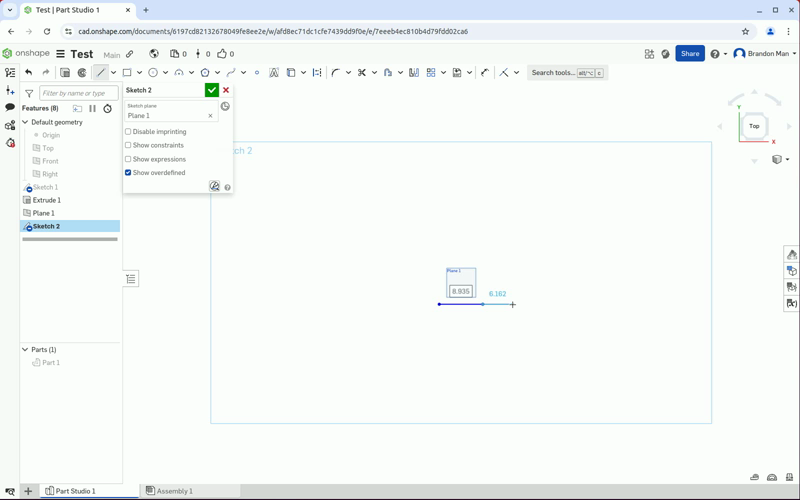
mouse_move(482, 261)
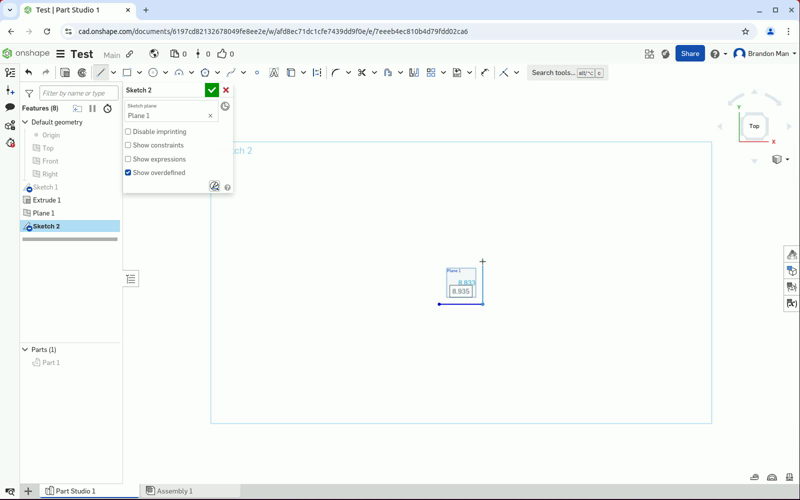
click(482, 261)
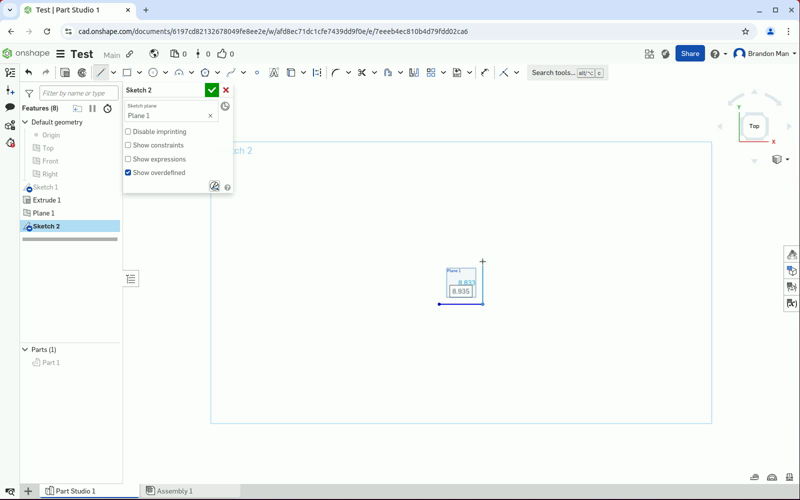
key_up(shift)
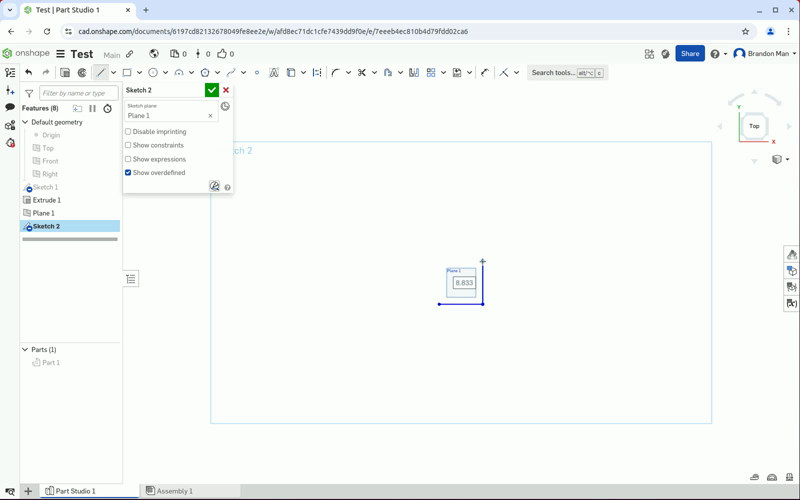
key_down(shift)
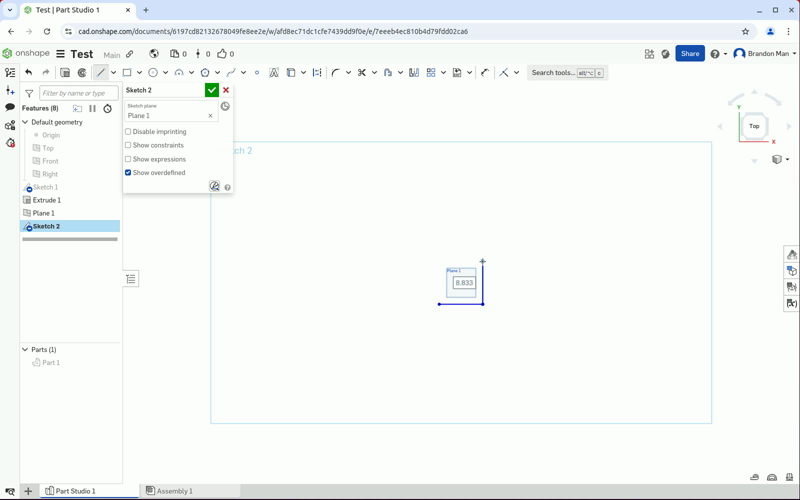
mouse_move(512, 261)
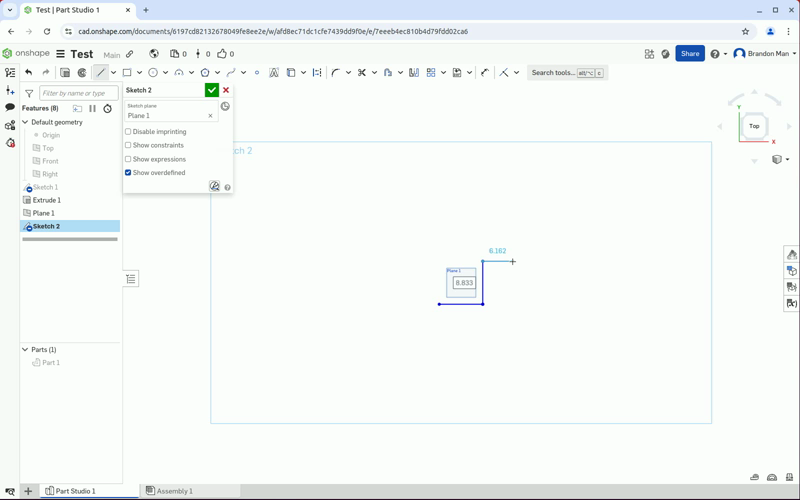
mouse_move(439, 261)
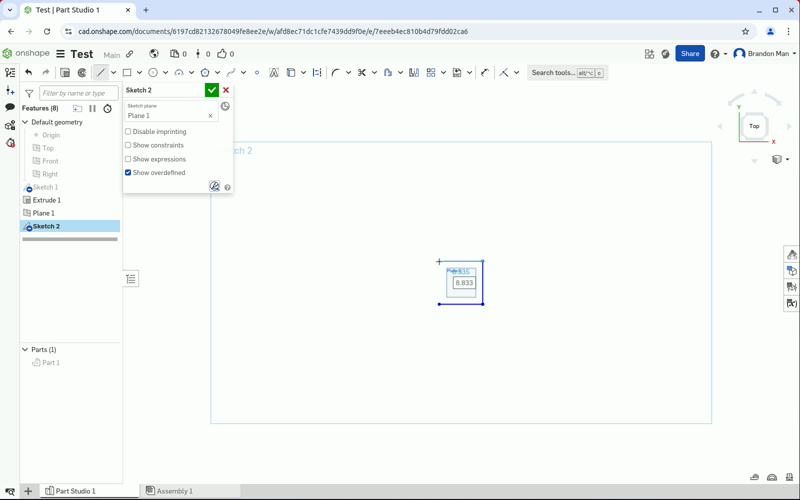
click(439, 261)
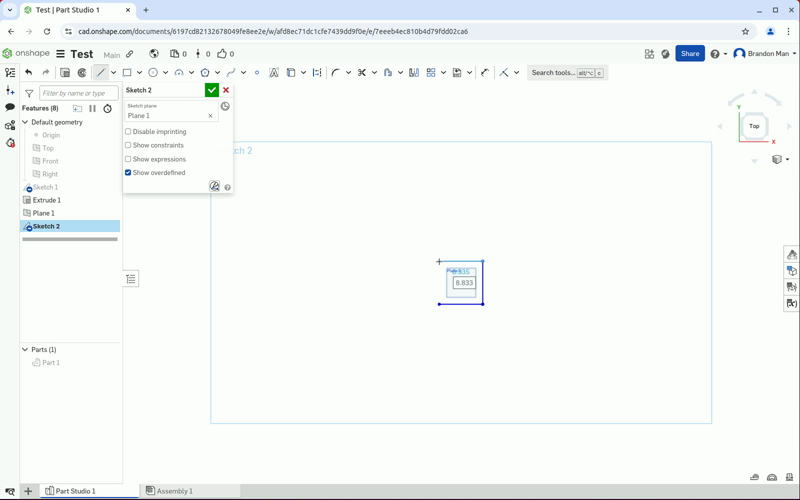
key_up(shift)
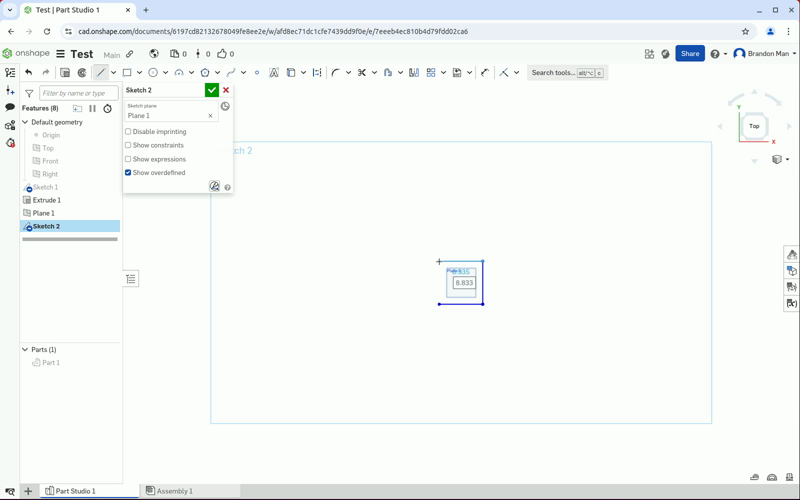
mouse_move(469, 261)
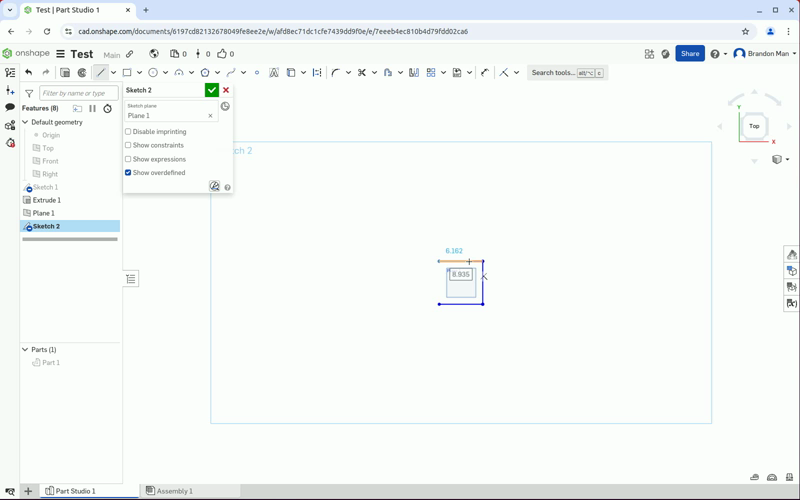
key_down(shift)
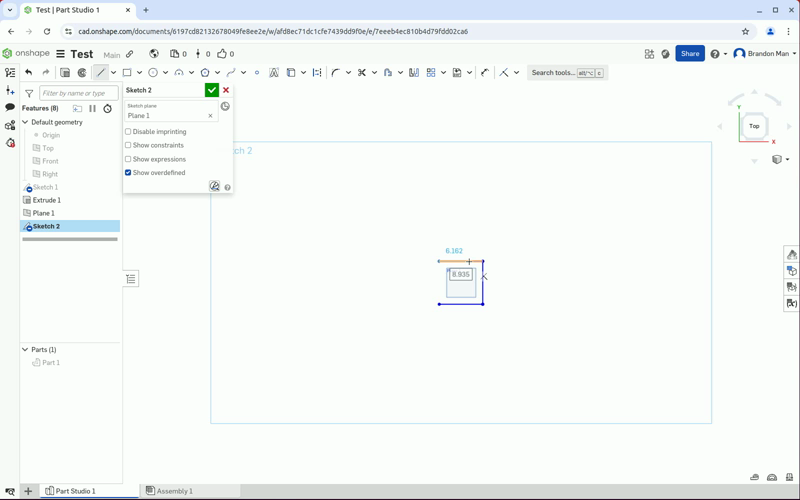
mouse_move(439, 304)
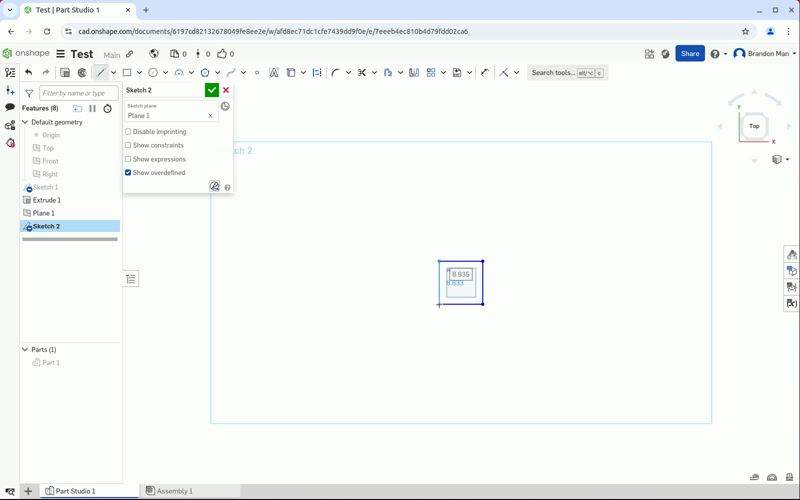
key_up(shift)
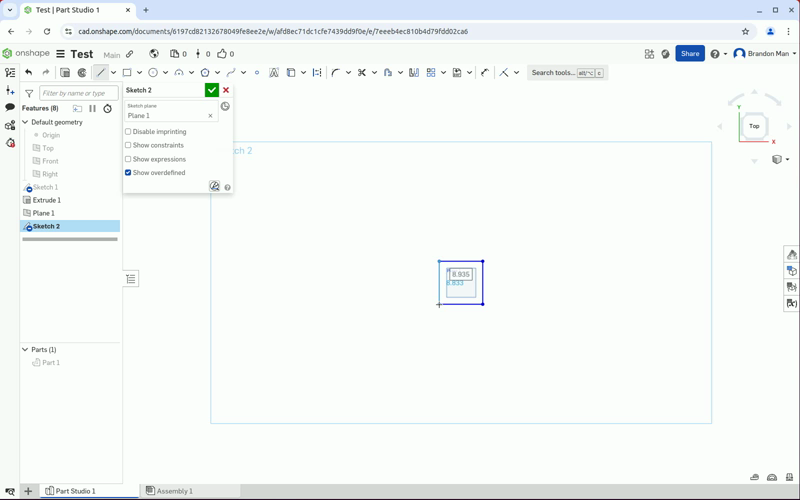
click(439, 304)
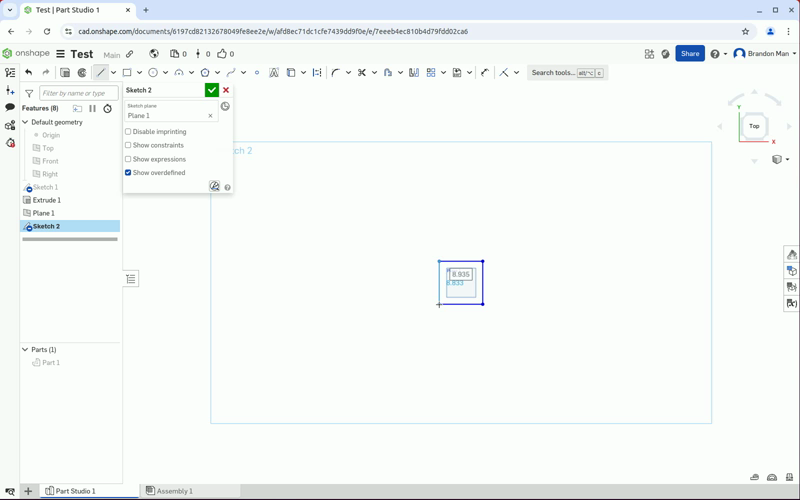
key(esc)
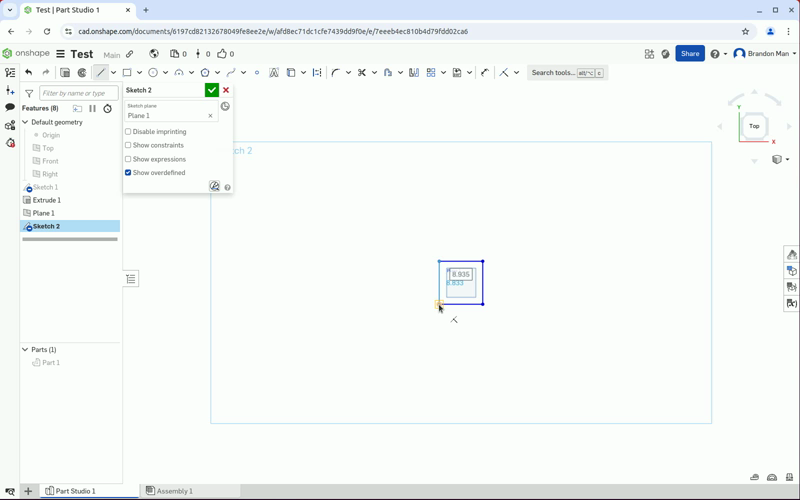
mouse_move(467, 263)
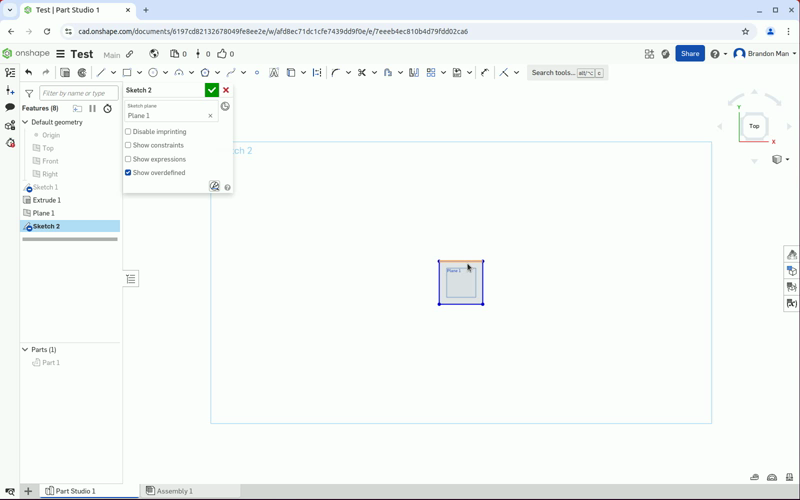
click(467, 263)
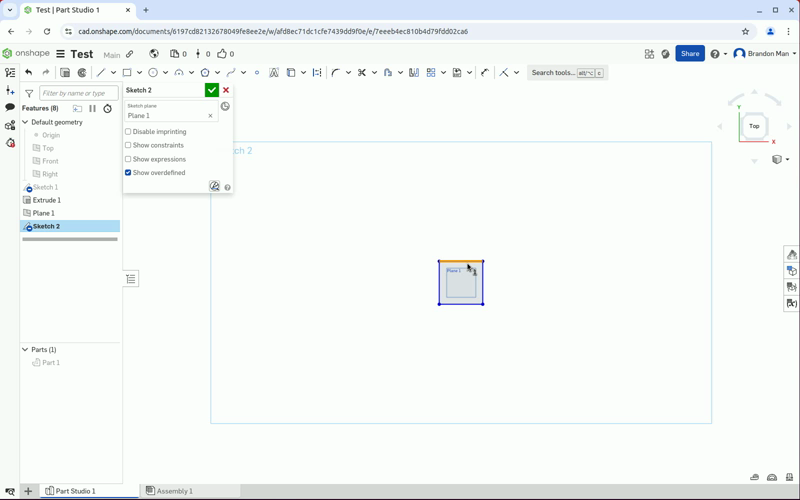
mouse_move(73, 352)
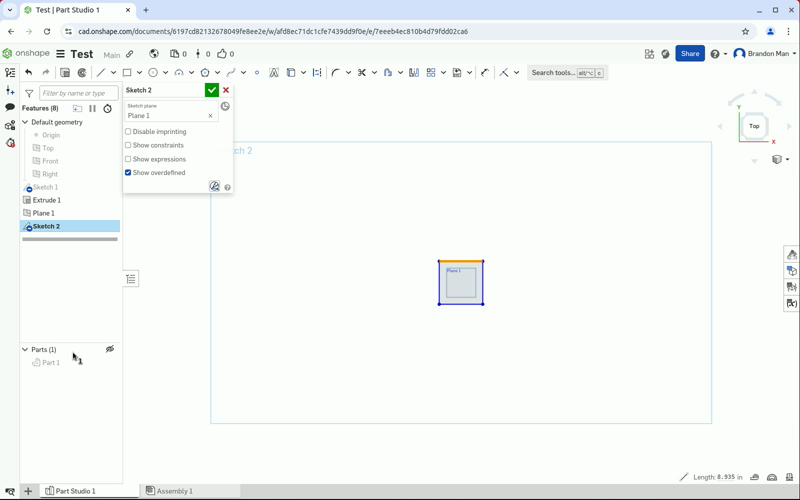
key(shift+y)
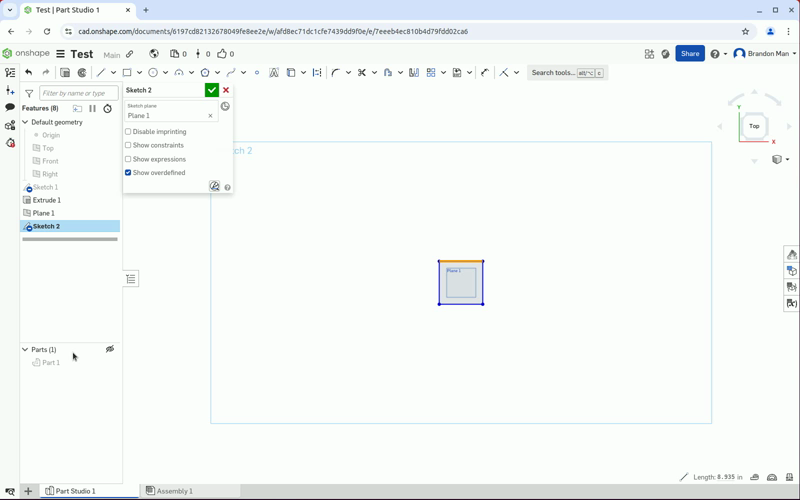
key(shift+e)
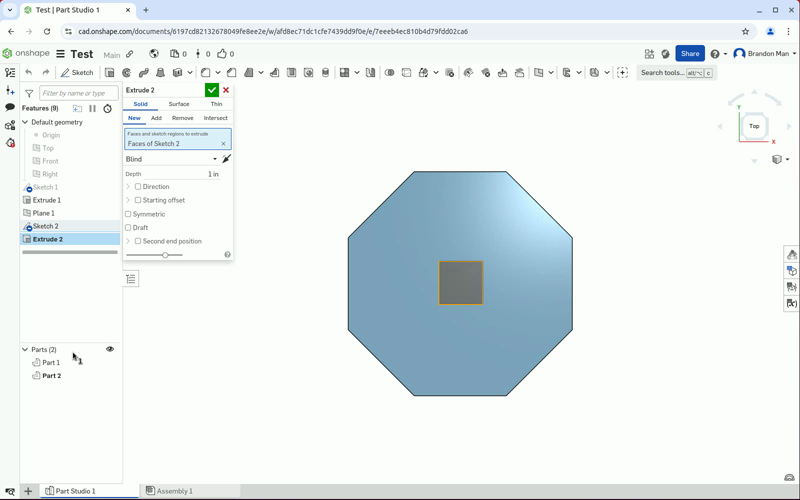
mouse_move(143, 106)
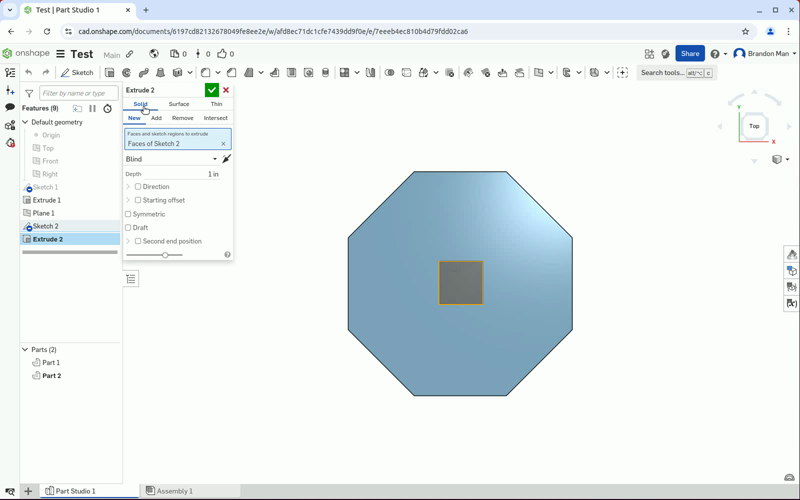
click(143, 106)
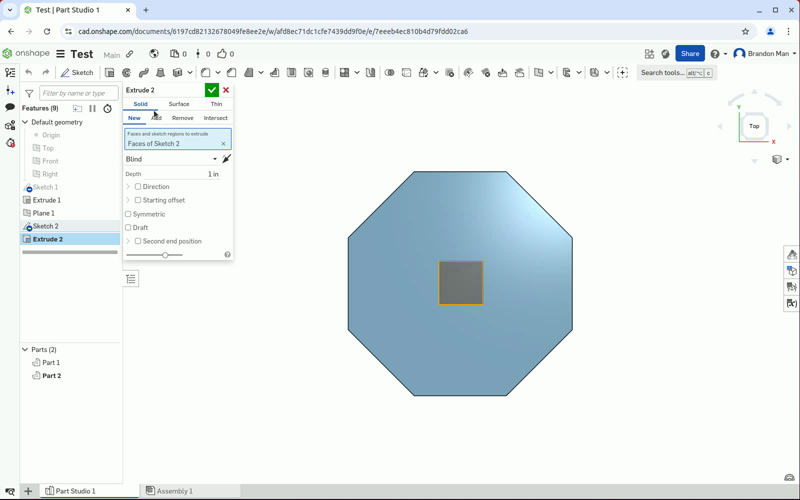
mouse_move(186, 120)
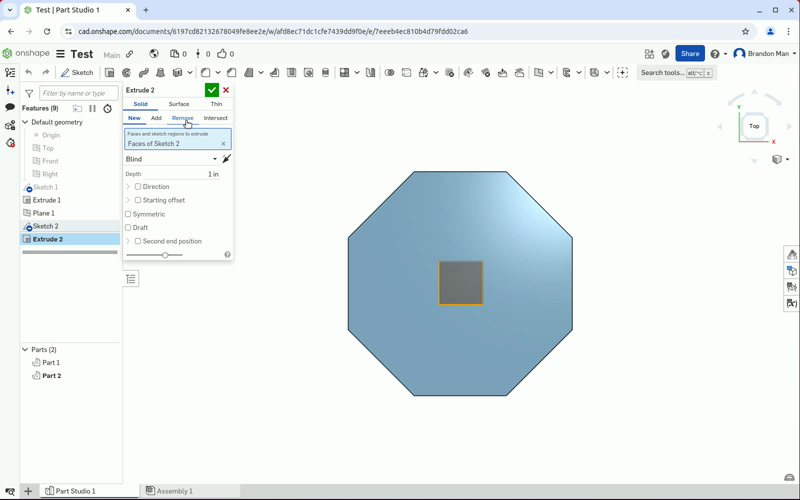
click(186, 120)
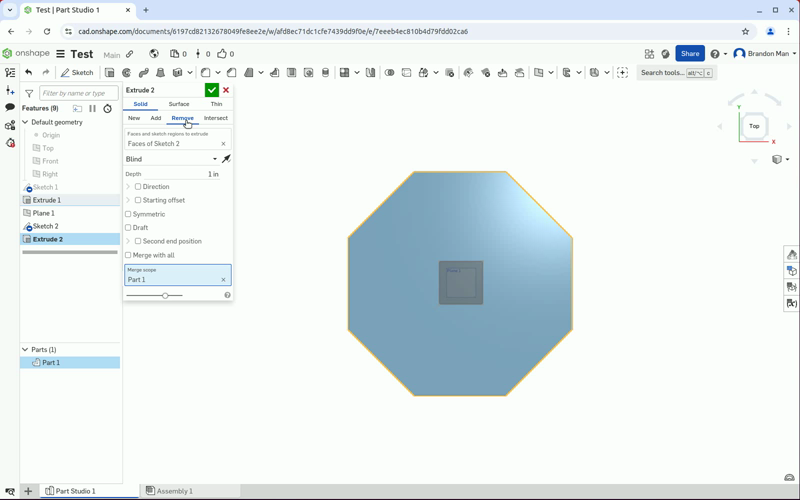
key(tab, 4)
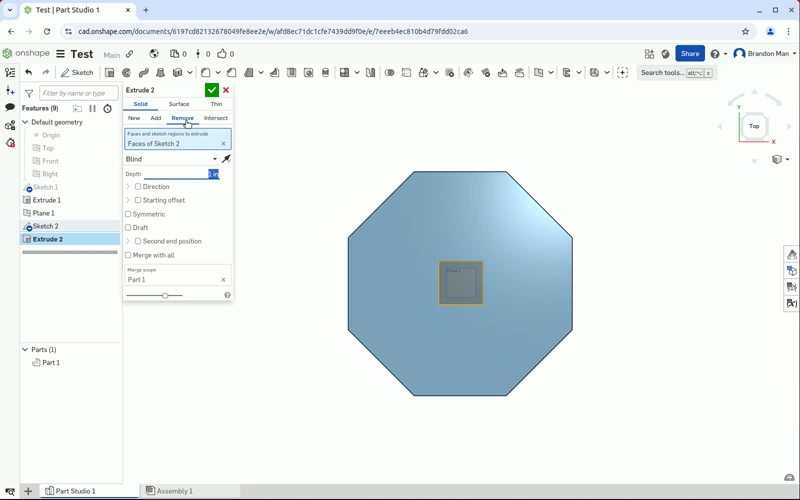
text(30.811)
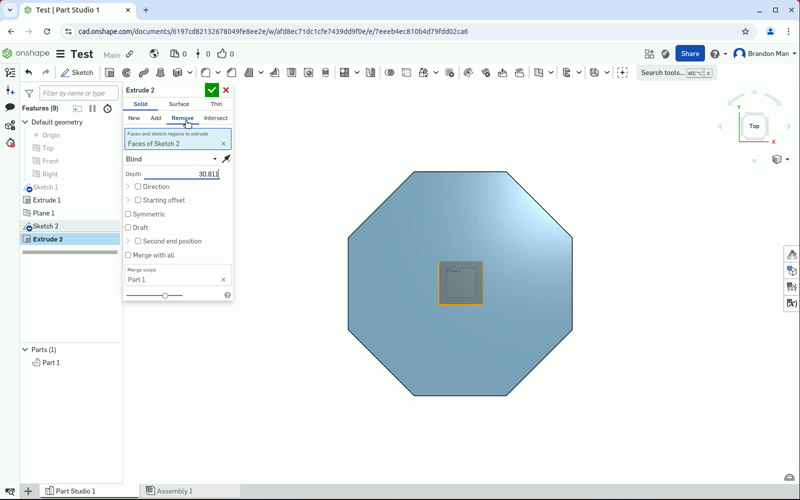
key(tab, 6)
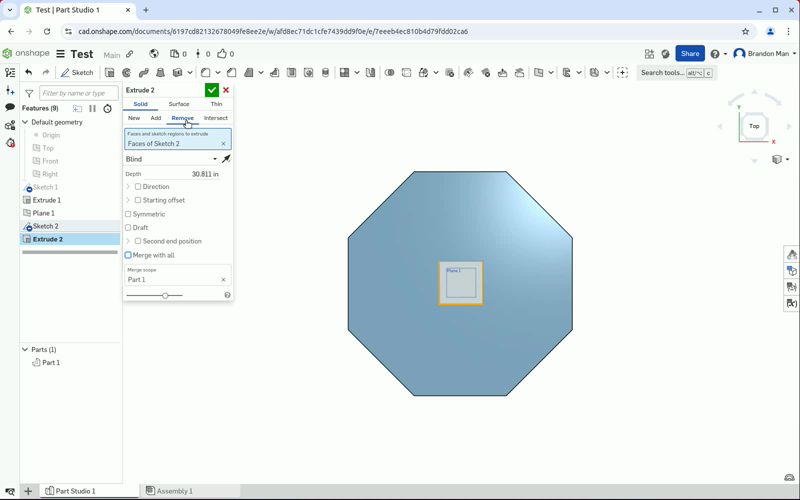
key(space)
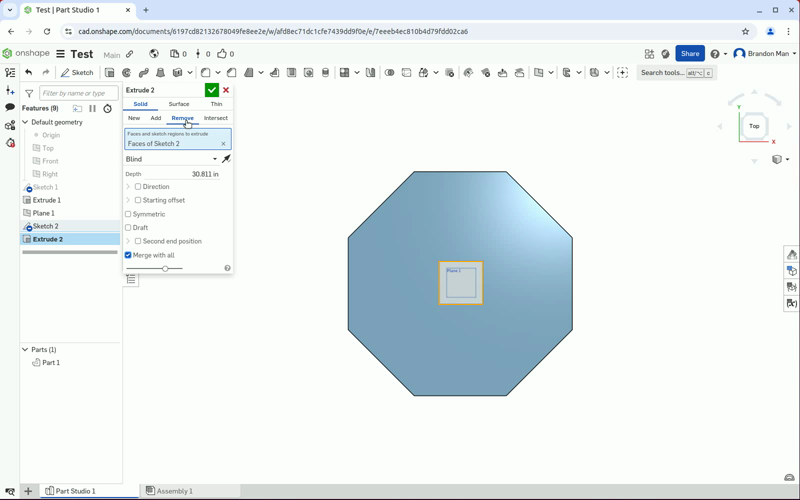
key(enter)
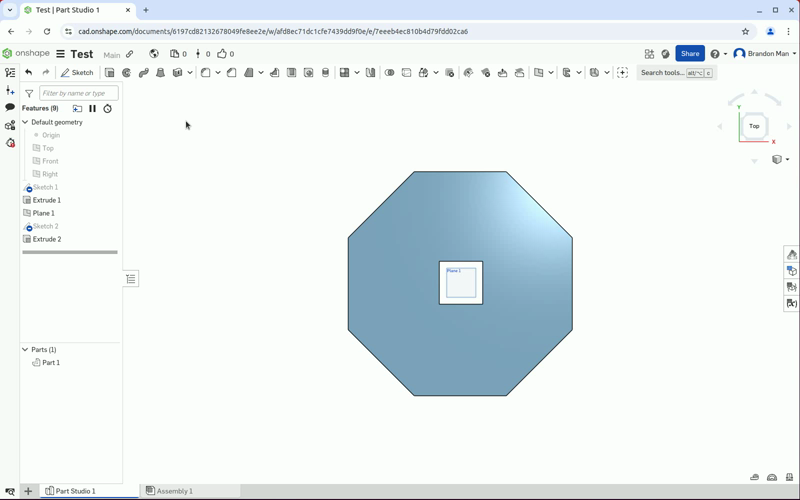
key(shift+h)
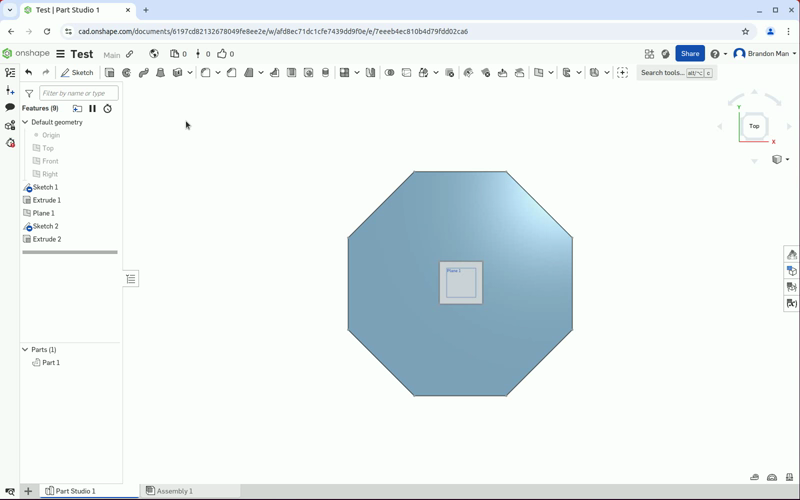
key(shift+h)
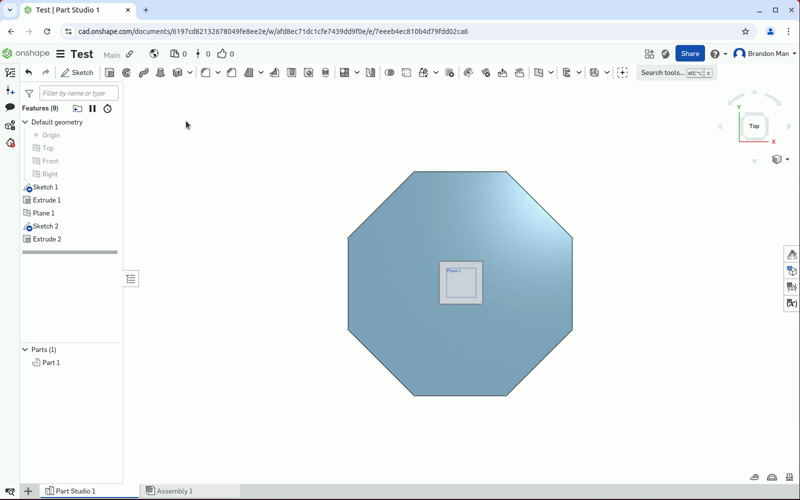
key(shift+7)
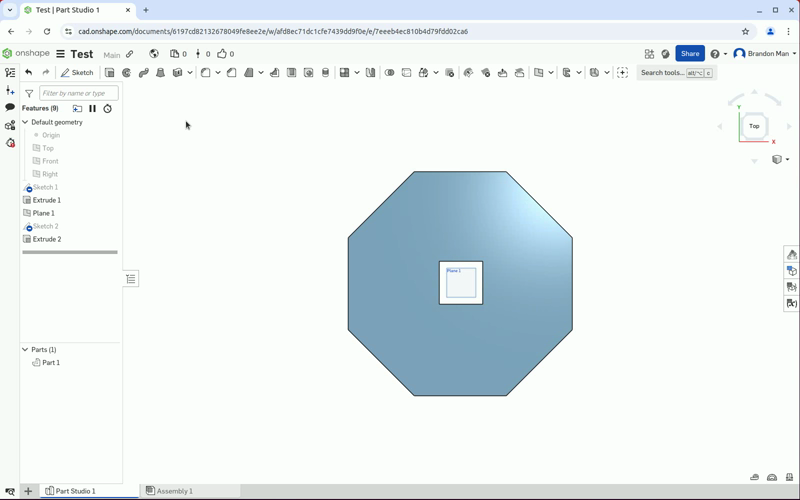
key(up, 3)
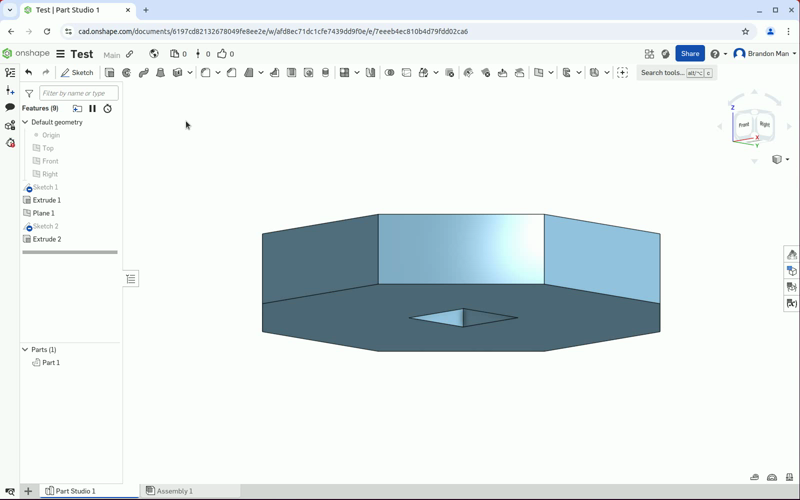
key(left, 3)
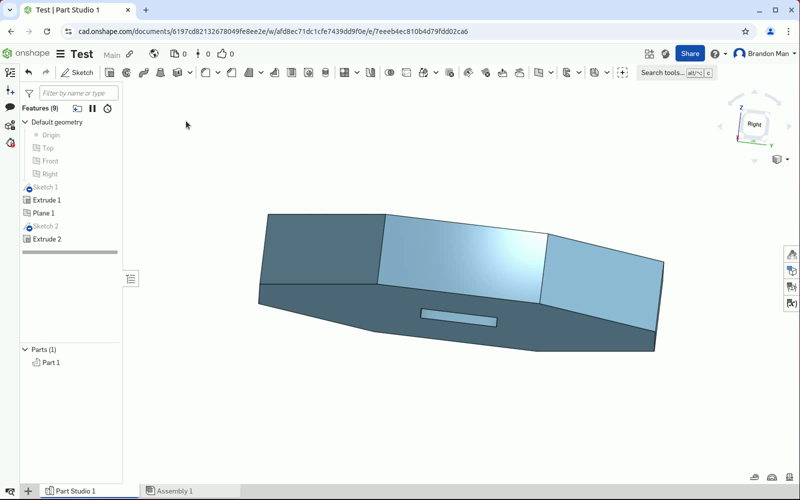
key(right, 3)
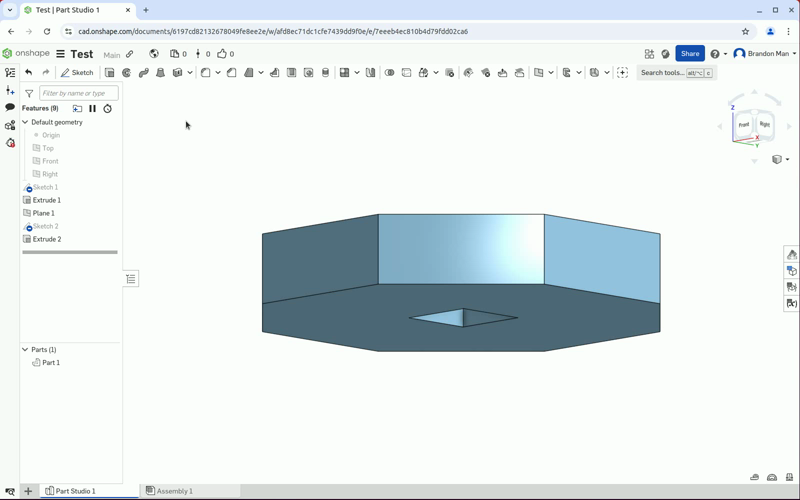
key(down, 3)
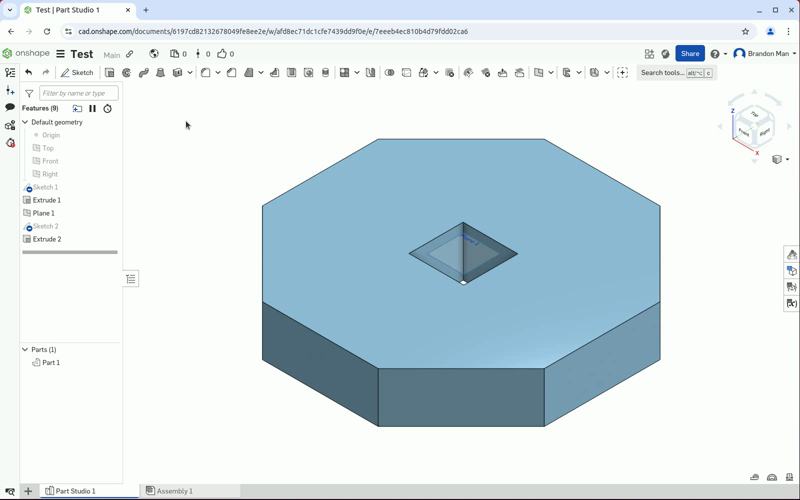
mouse_move(73, 189)
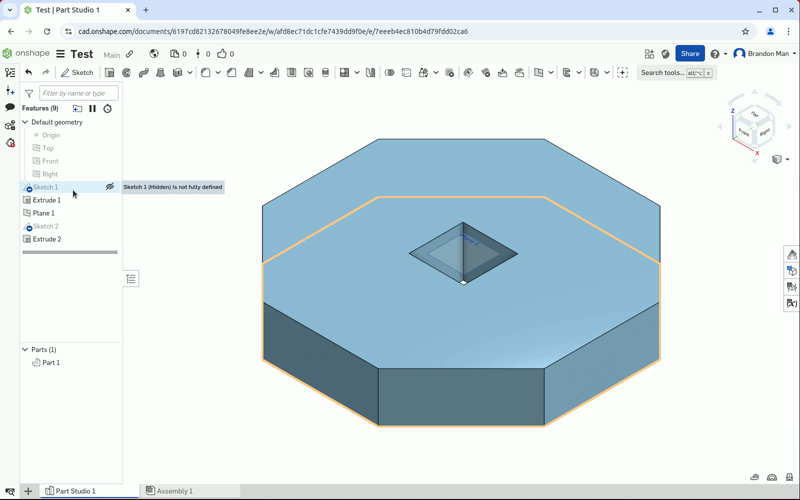
click(73, 189)